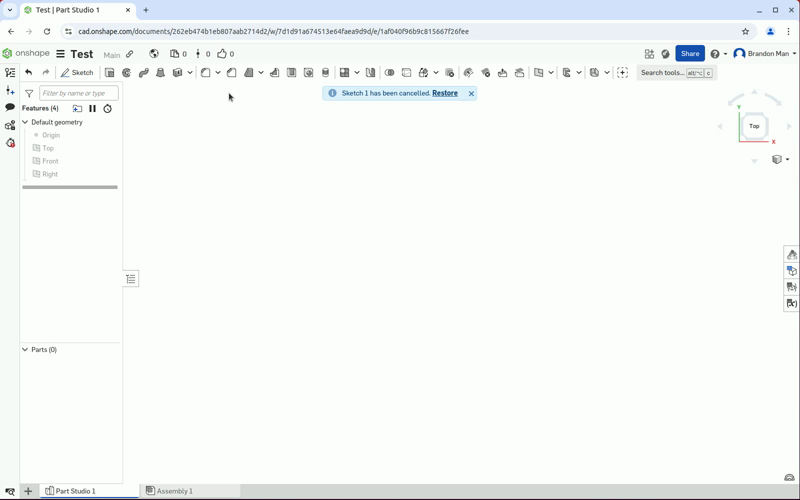
key(shift+h)
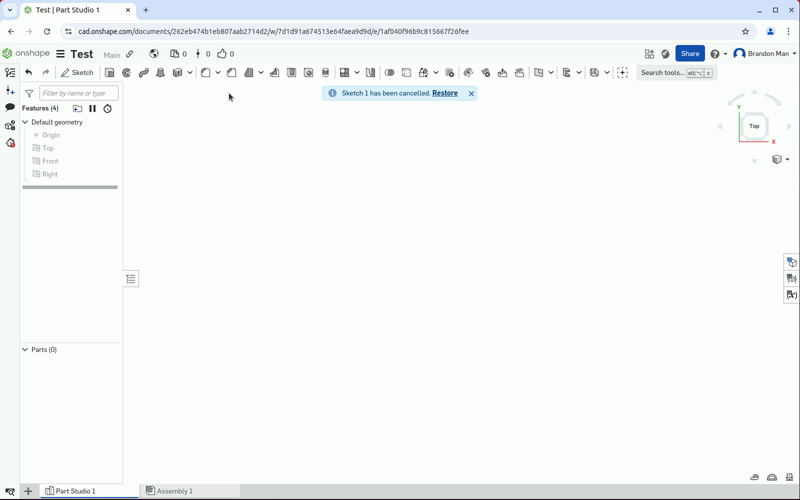
mouse_move(73, 352)
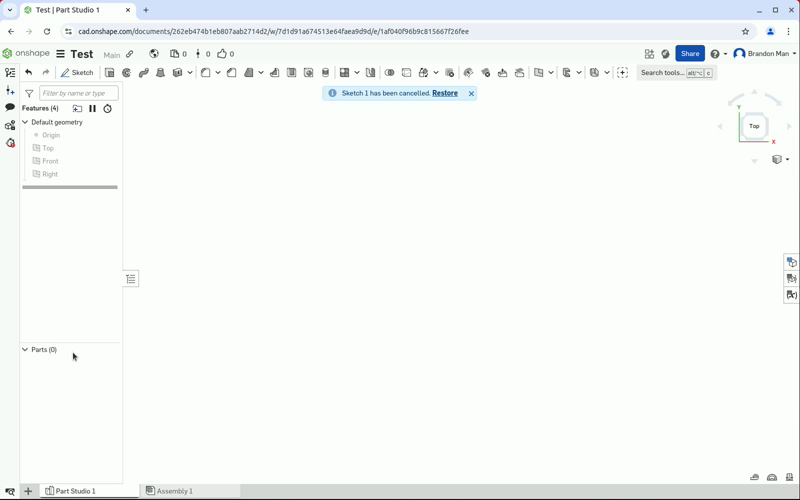
key(y)
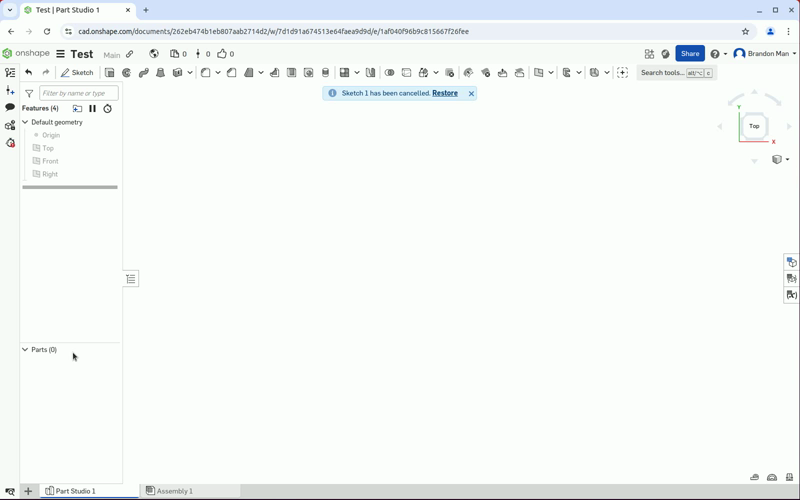
key(shift+p)
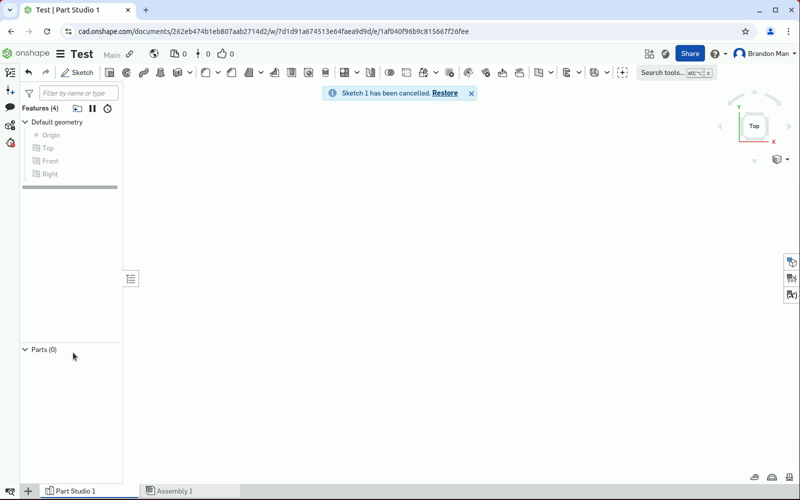
key(space)
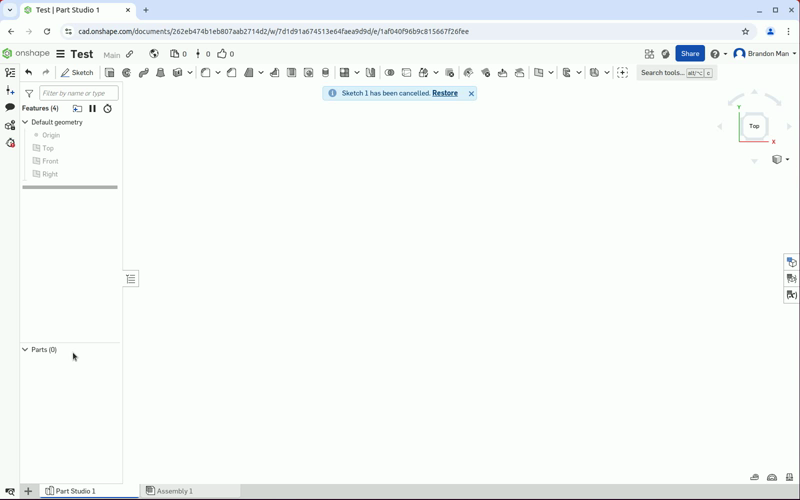
key_down(shift)
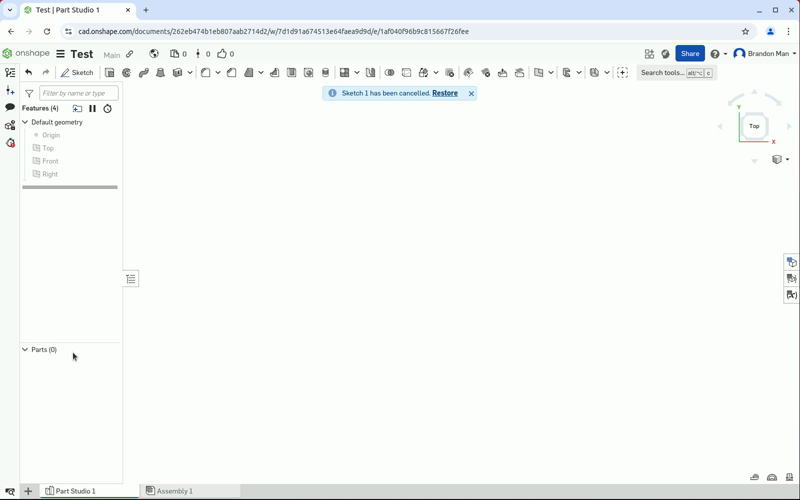
key(up)
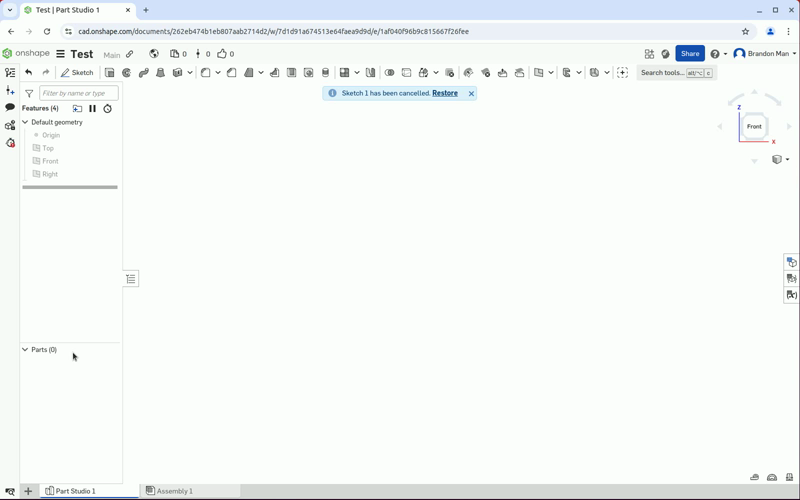
key_up(shift)
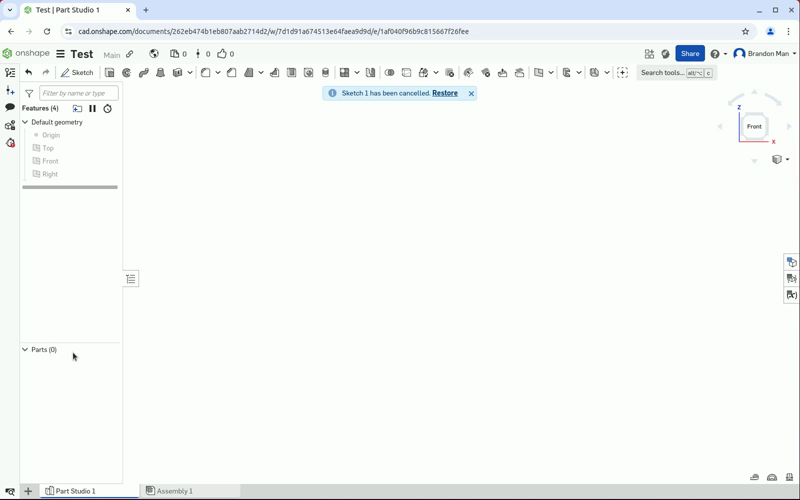
mouse_move(73, 352)
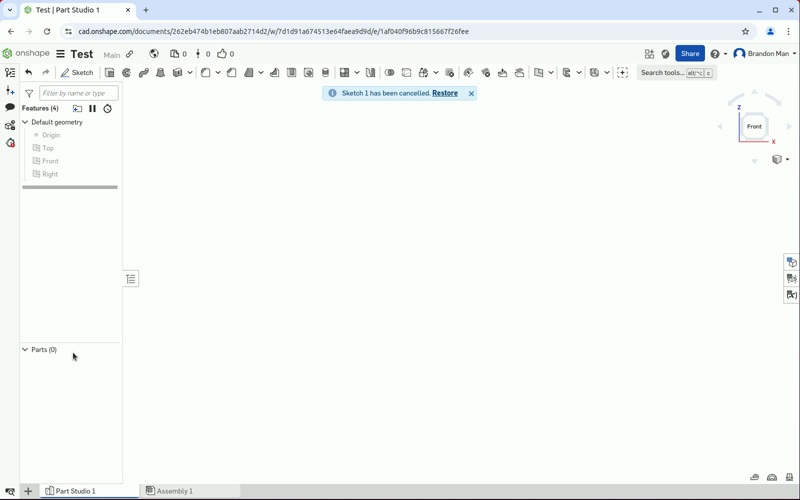
key(shift+y)
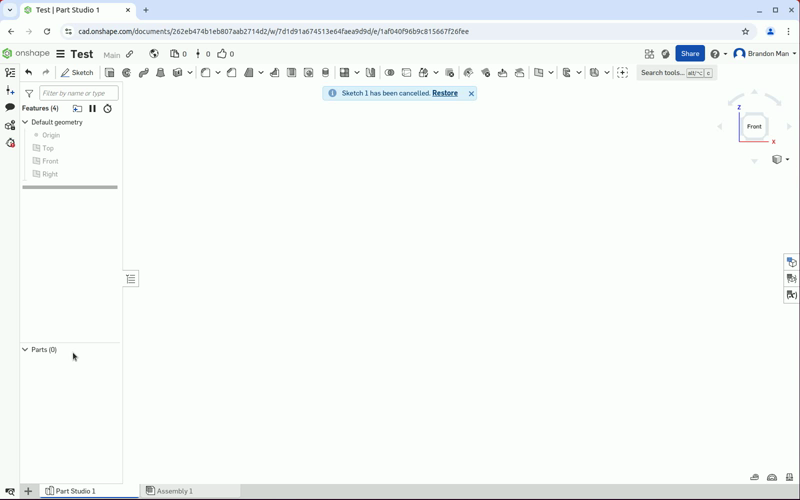
key(shift+s)
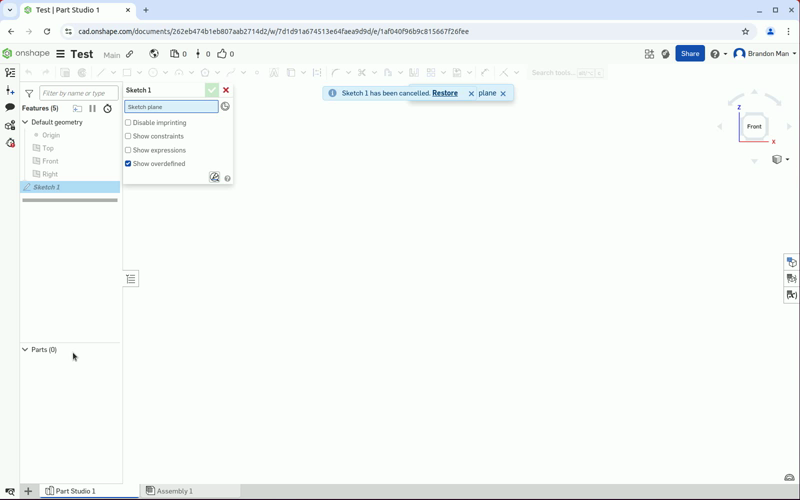
mouse_move(73, 163)
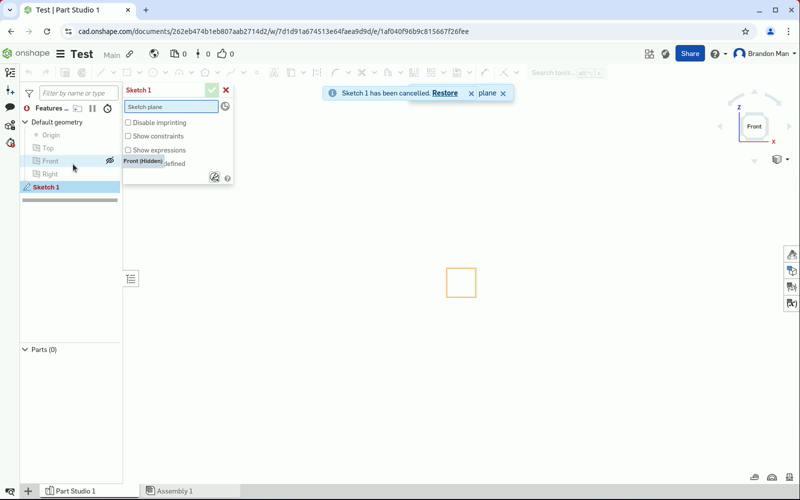
click(73, 163)
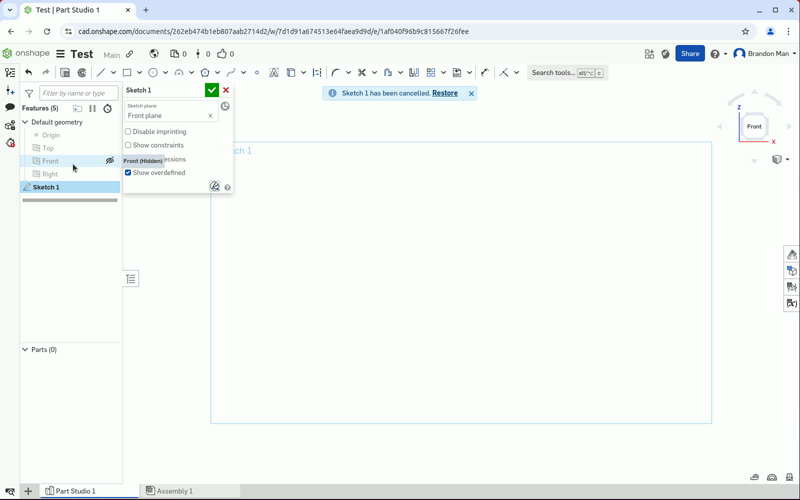
mouse_move(73, 352)
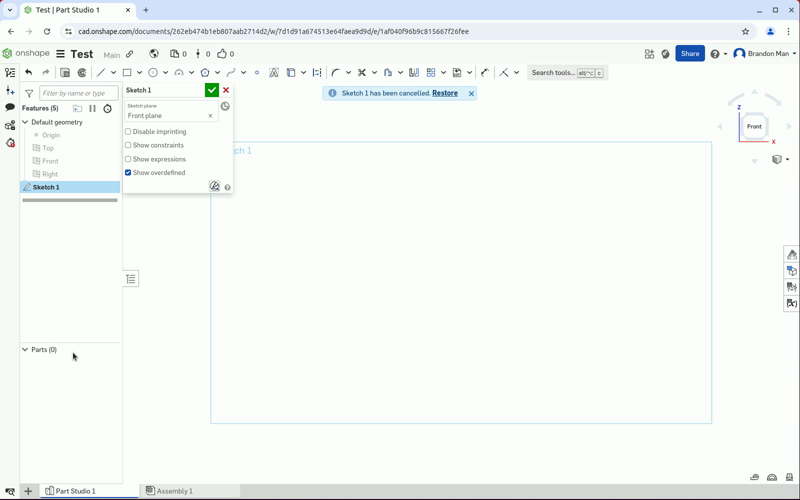
key(y)
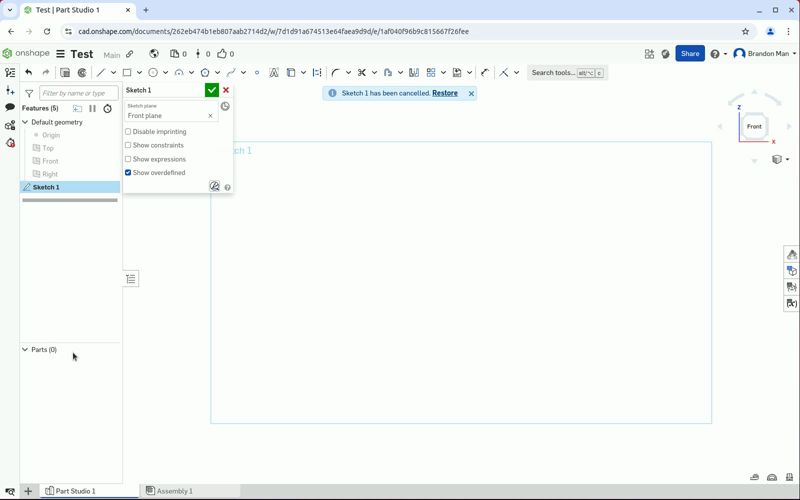
key(c)
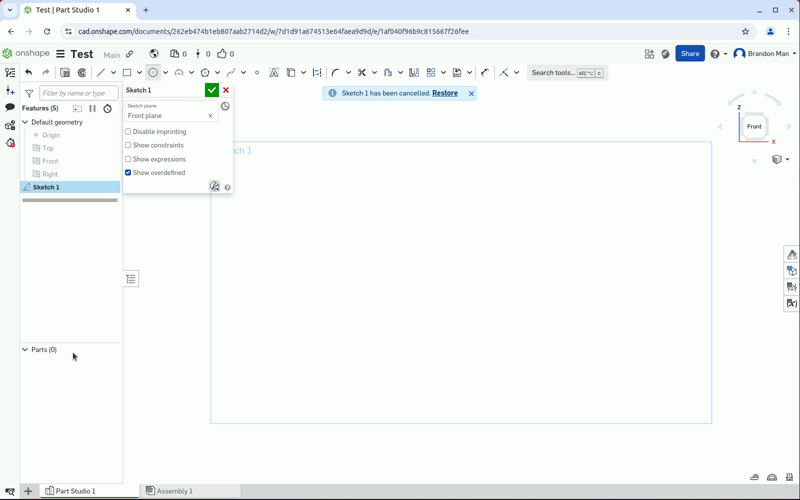
key_down(shift)
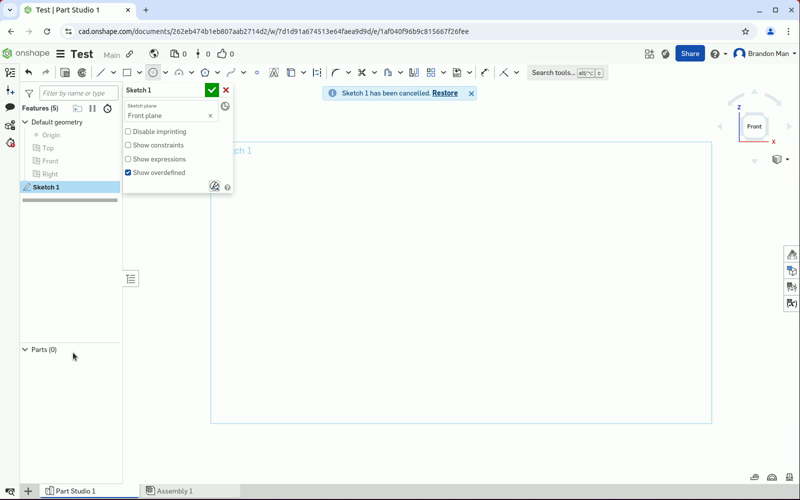
mouse_move(460, 282)
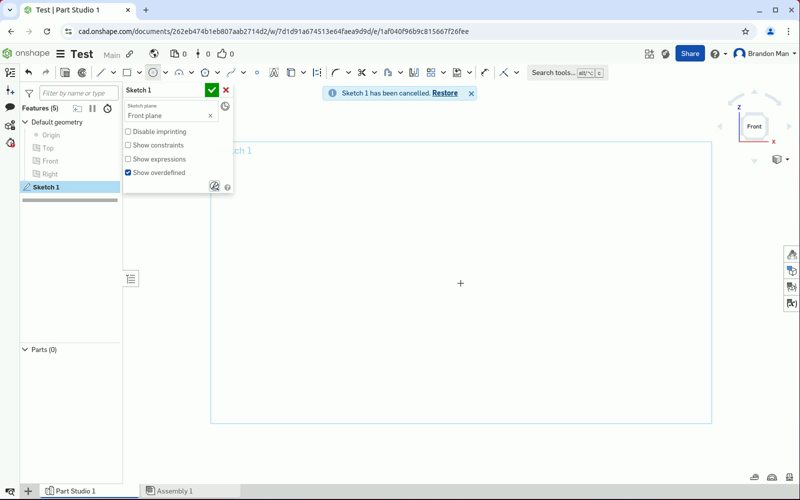
click(460, 282)
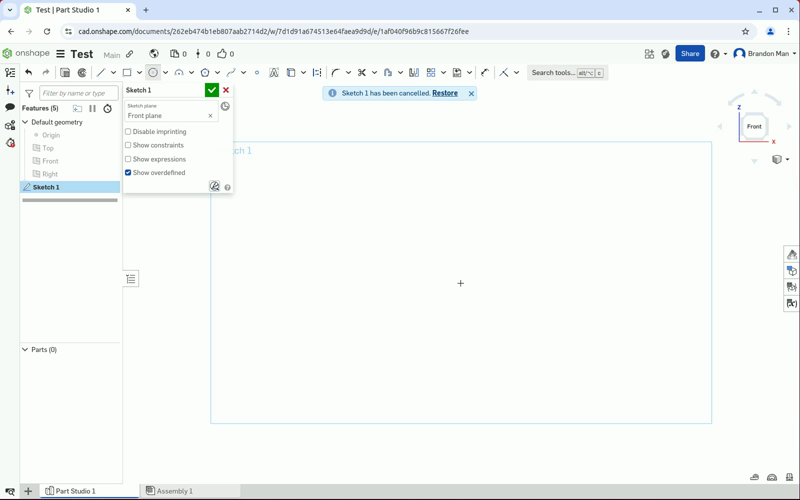
key_up(shift)
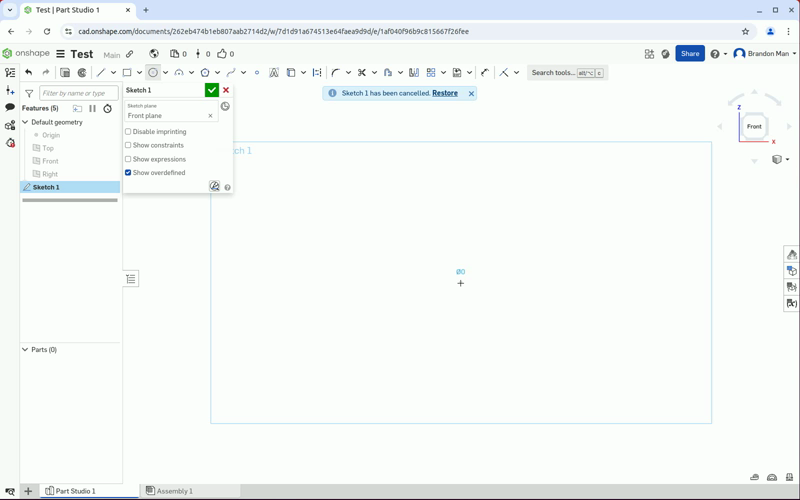
mouse_move(505, 282)
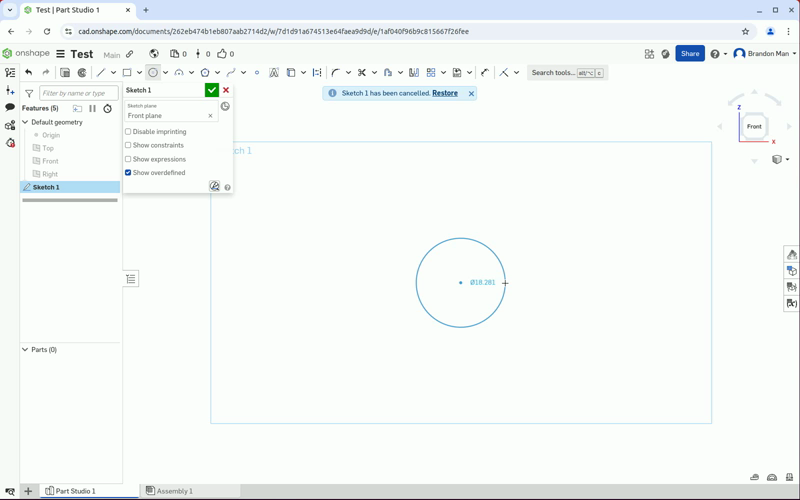
click(505, 282)
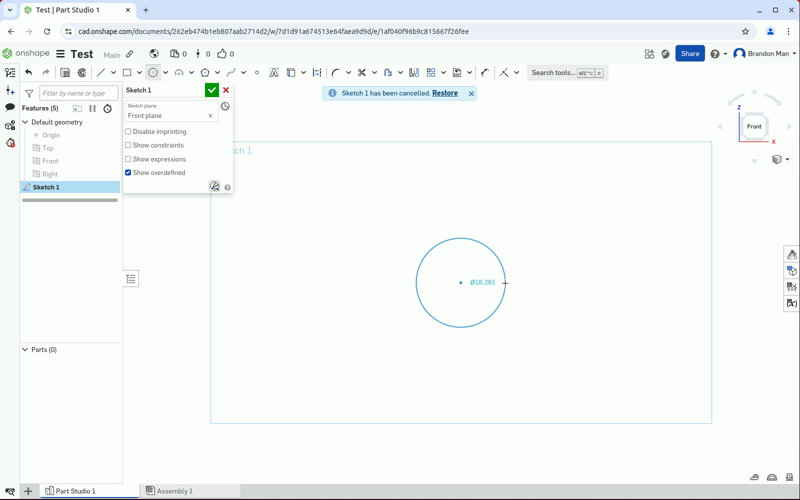
key(esc)
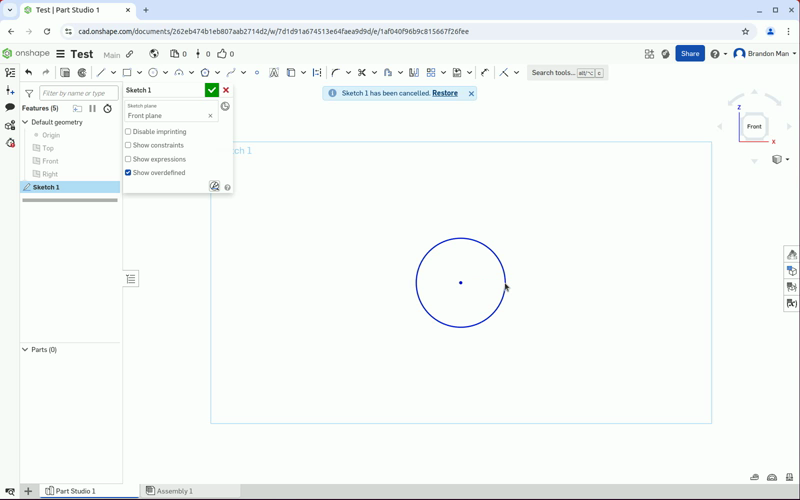
key(c)
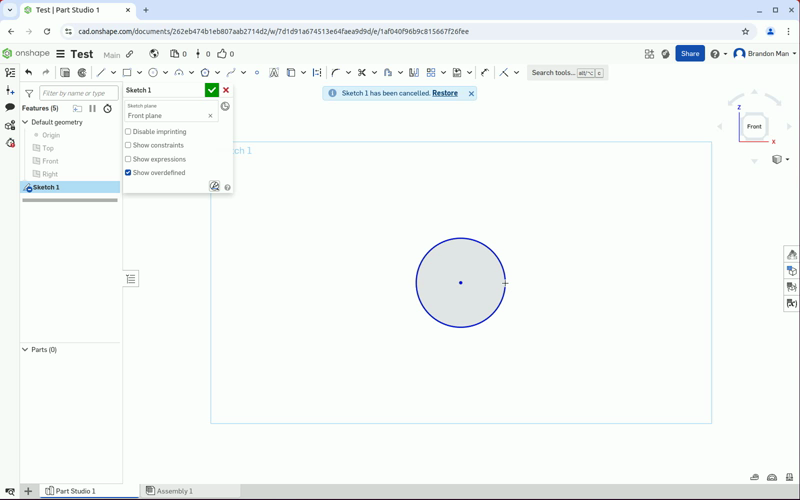
key_down(shift)
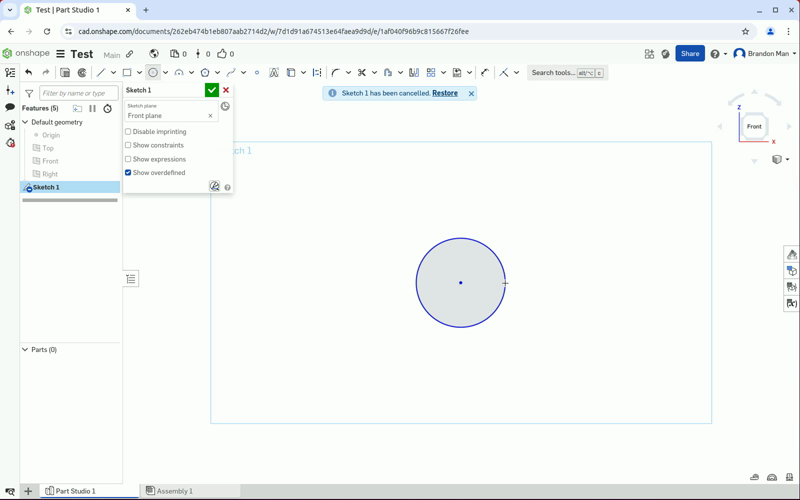
mouse_move(460, 282)
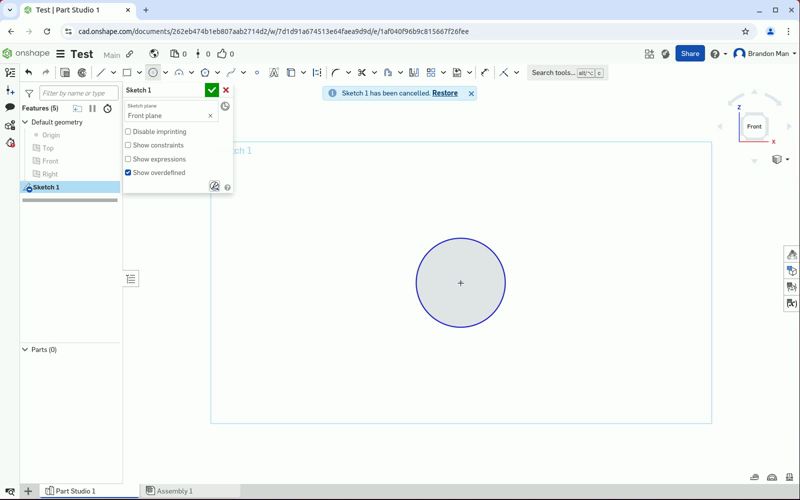
click(460, 282)
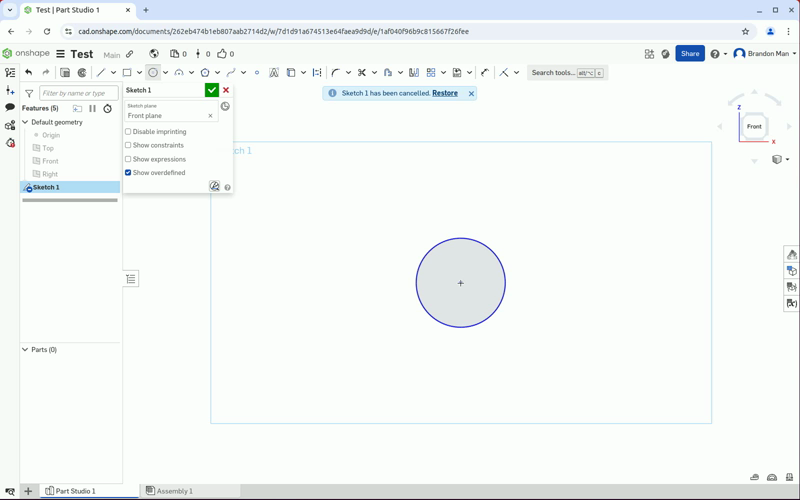
key_up(shift)
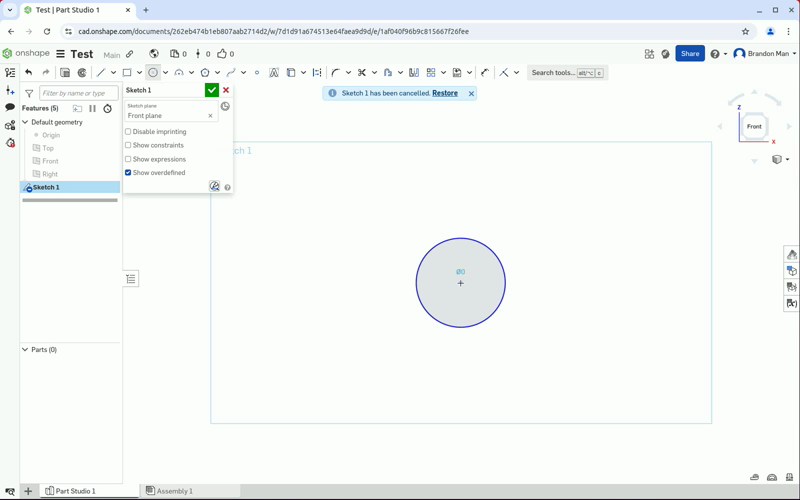
mouse_move(478, 282)
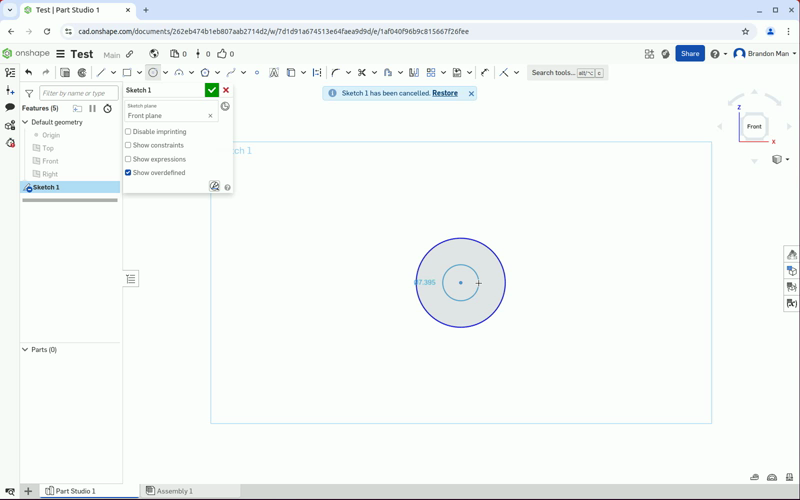
click(478, 282)
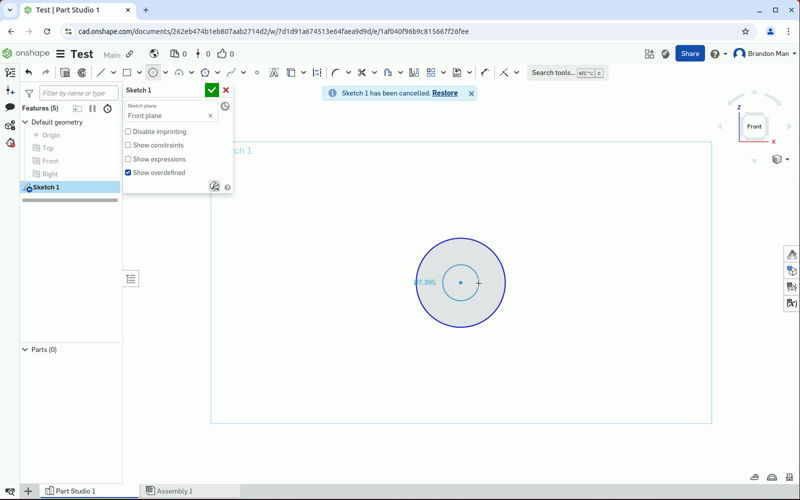
key(esc)
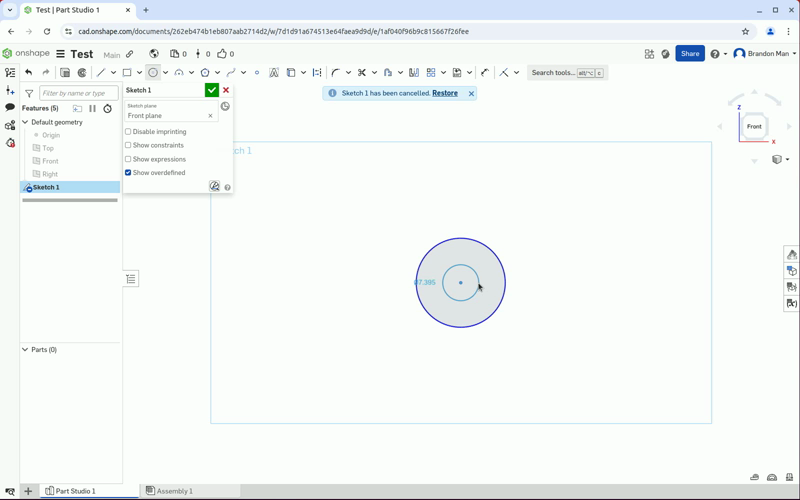
mouse_move(457, 261)
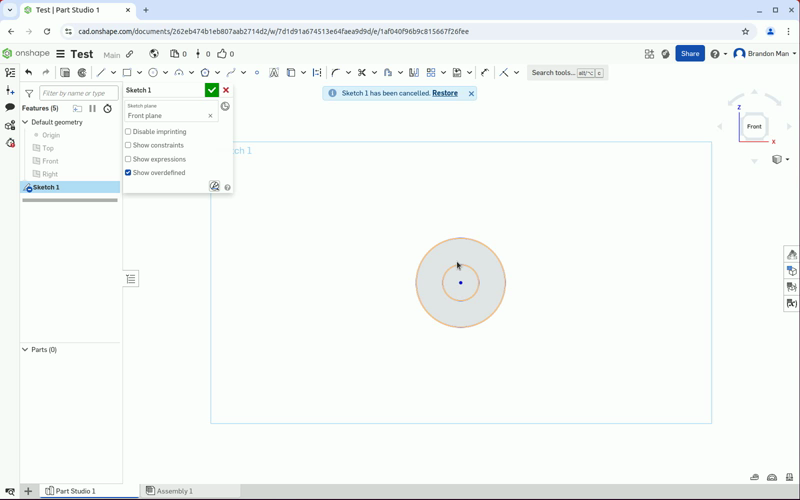
click(457, 261)
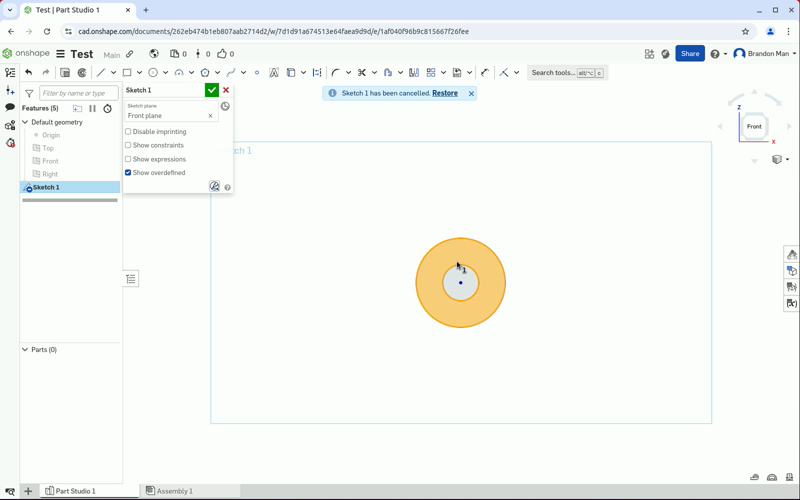
mouse_move(73, 352)
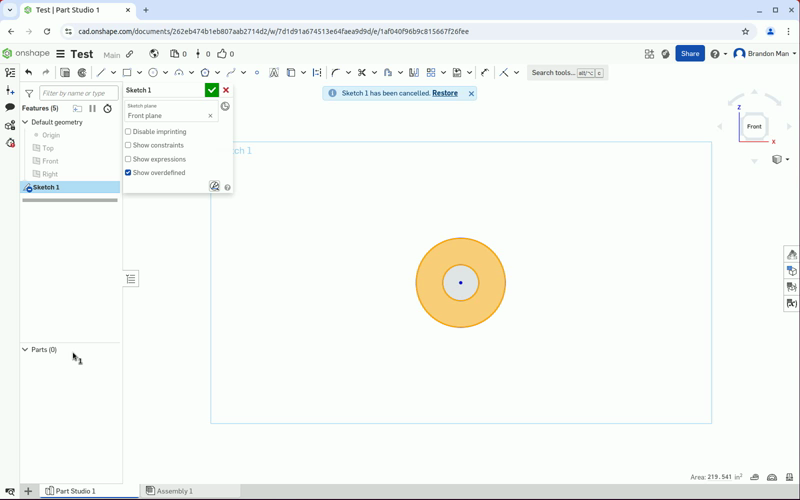
key(shift+y)
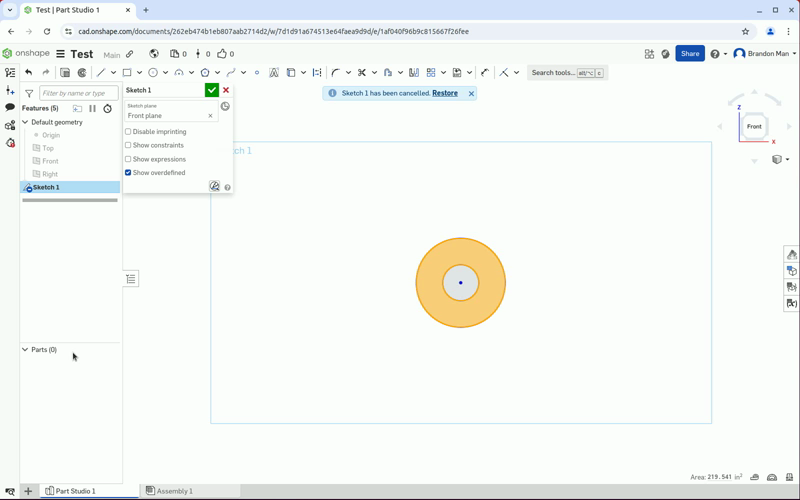
key(shift+e)
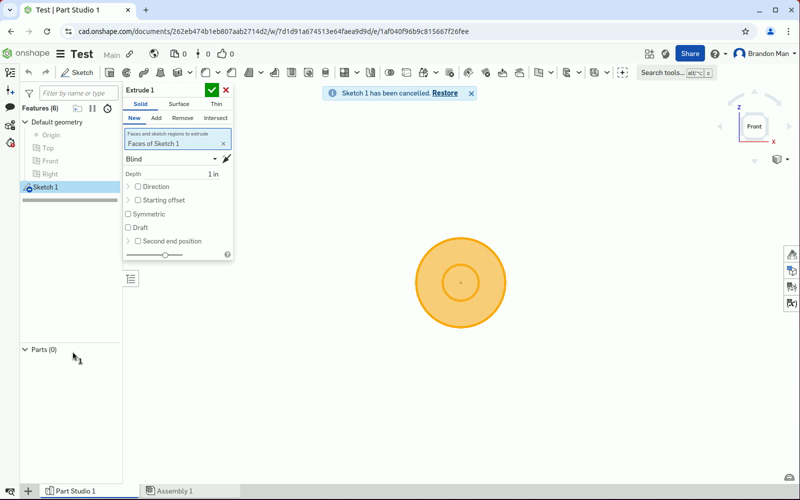
mouse_move(143, 106)
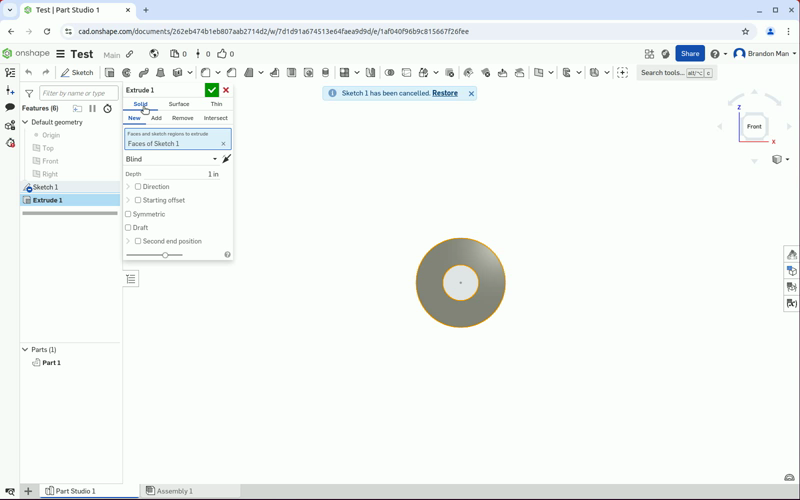
click(143, 106)
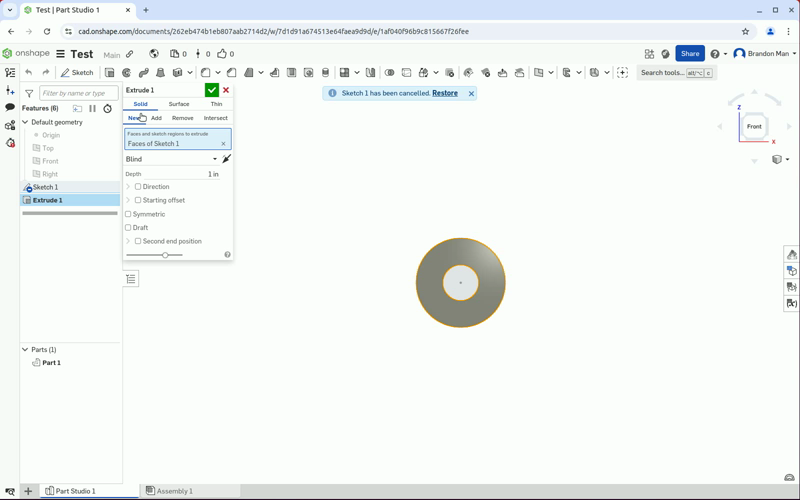
mouse_move(137, 120)
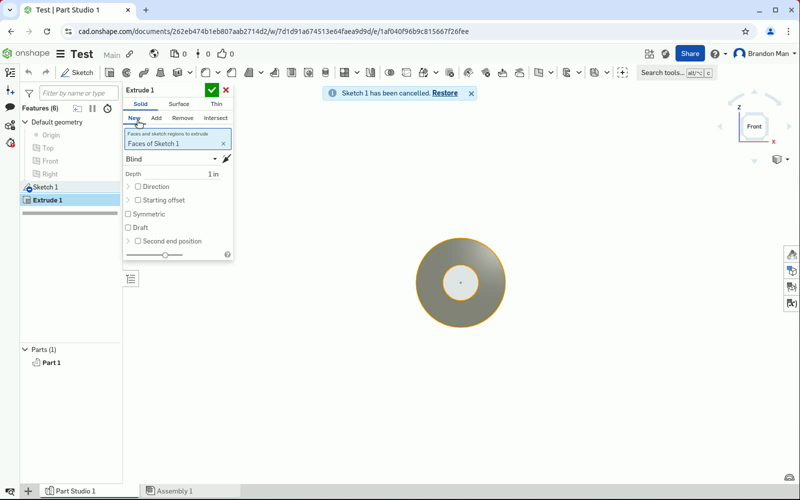
click(137, 120)
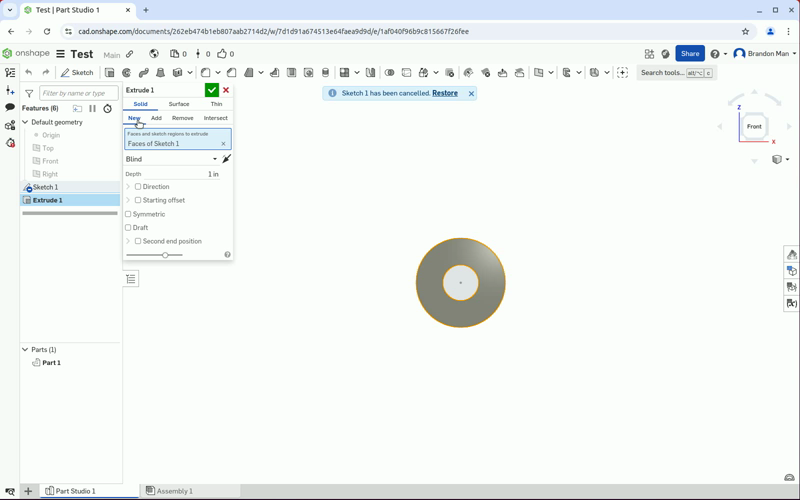
key(tab, 4)
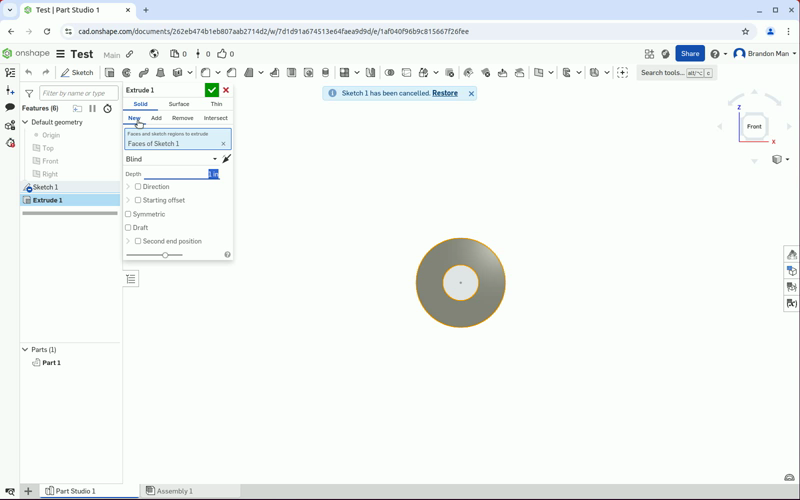
text(3.611)
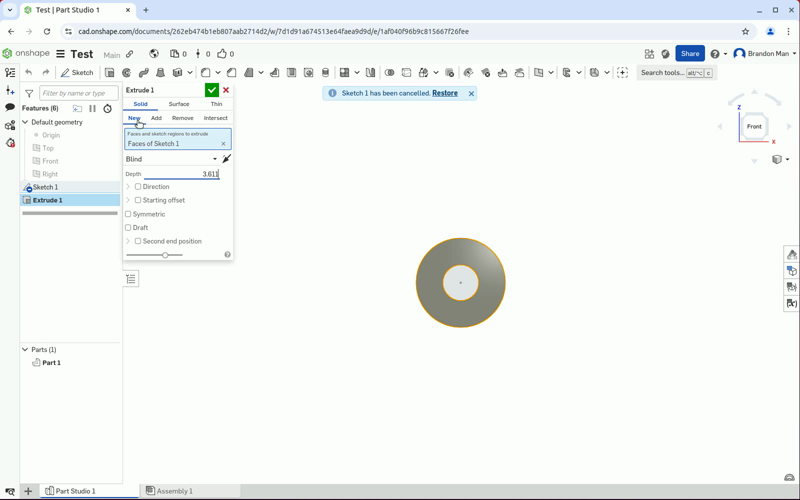
key(enter)
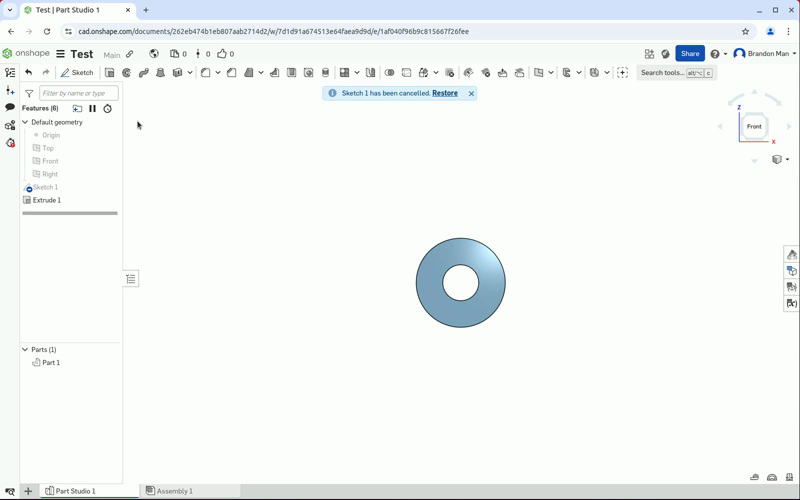
key(shift+h)
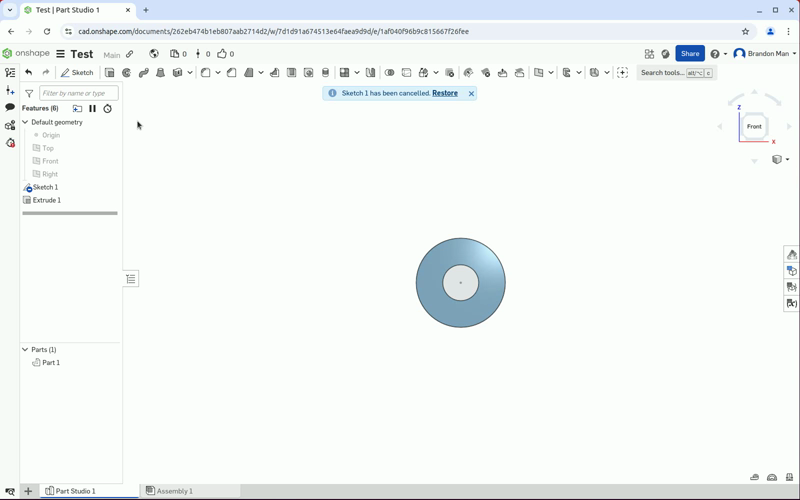
key(shift+h)
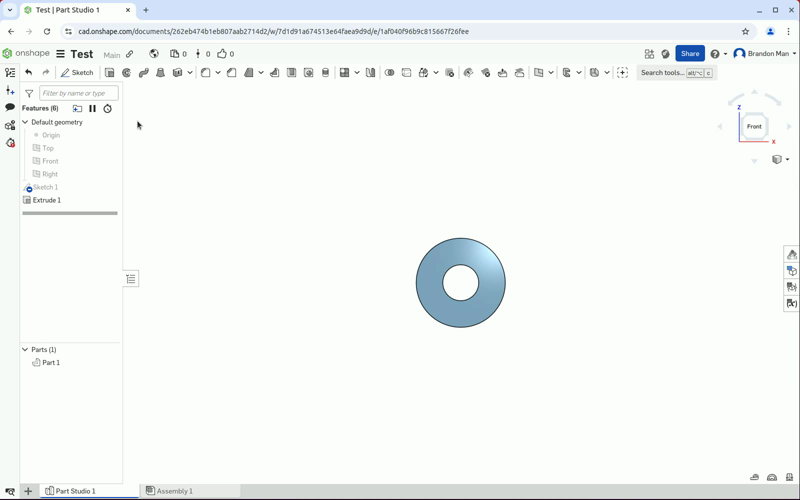
mouse_move(73, 189)
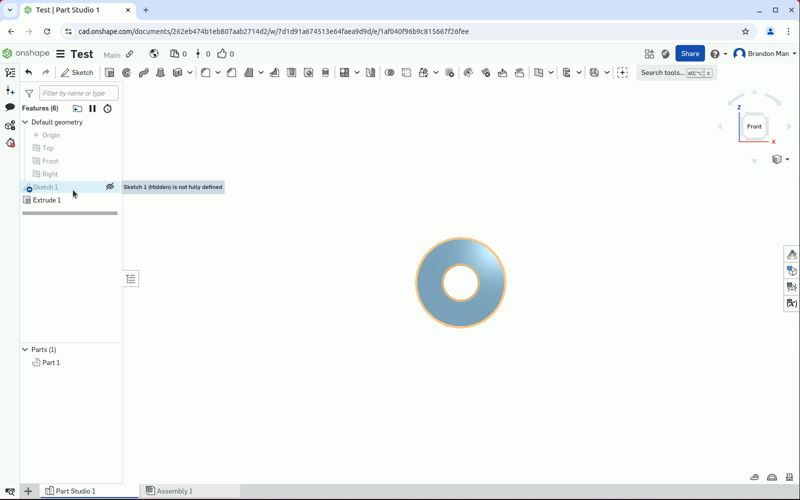
click(73, 189)
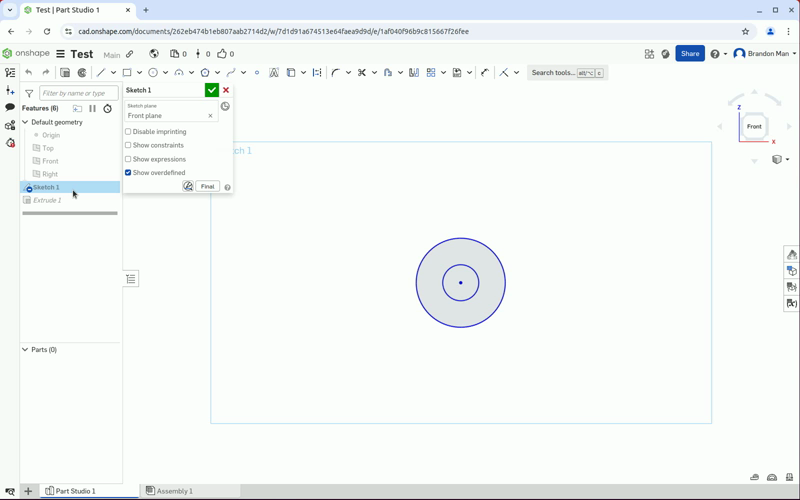
mouse_move(229, 92)
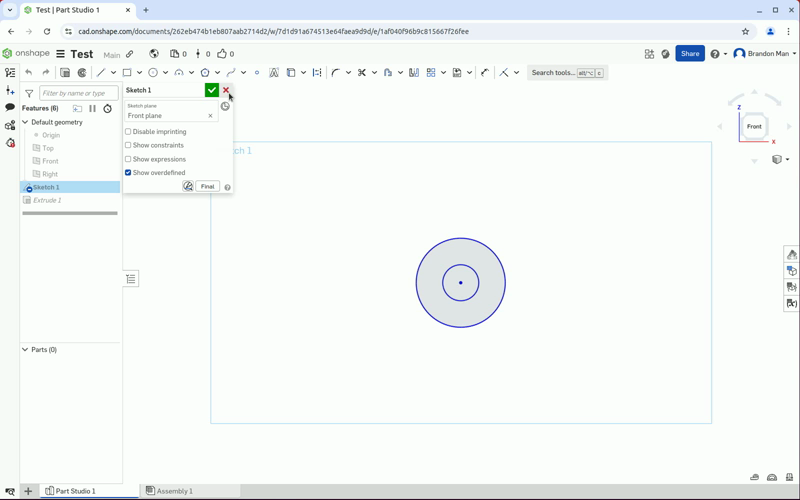
click(229, 92)
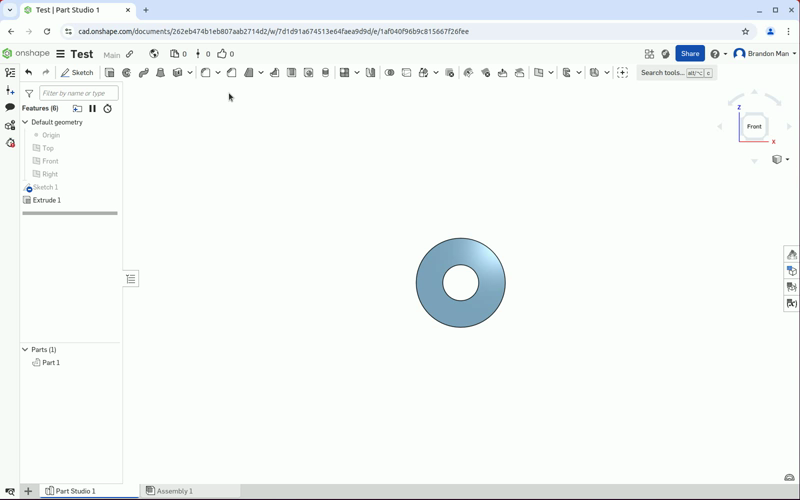
mouse_move(541, 75)
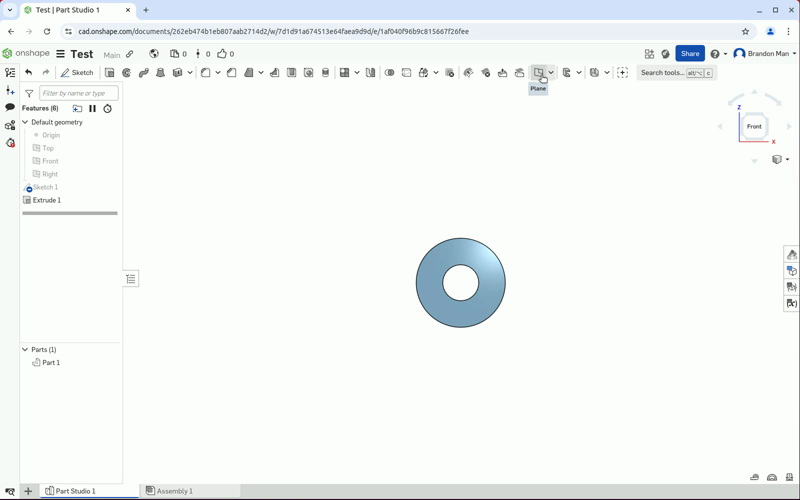
click(541, 75)
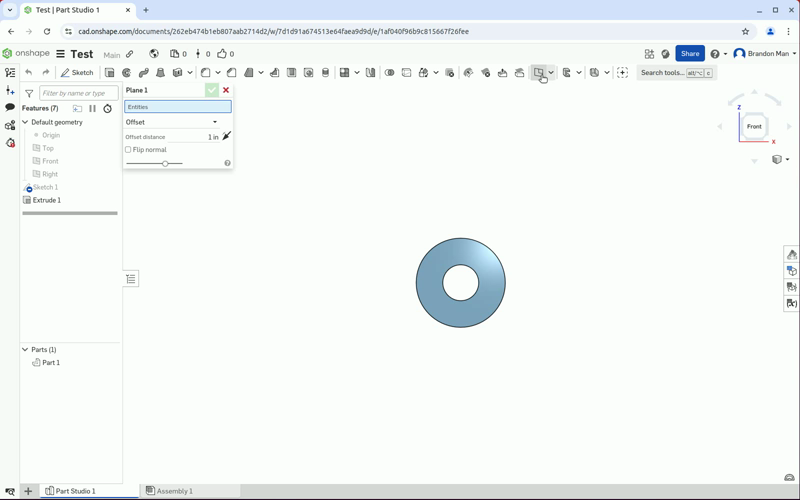
mouse_move(73, 163)
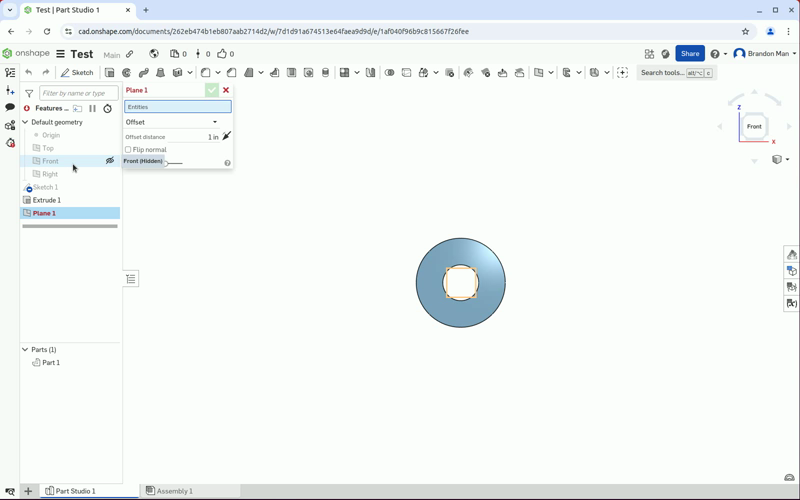
click(73, 163)
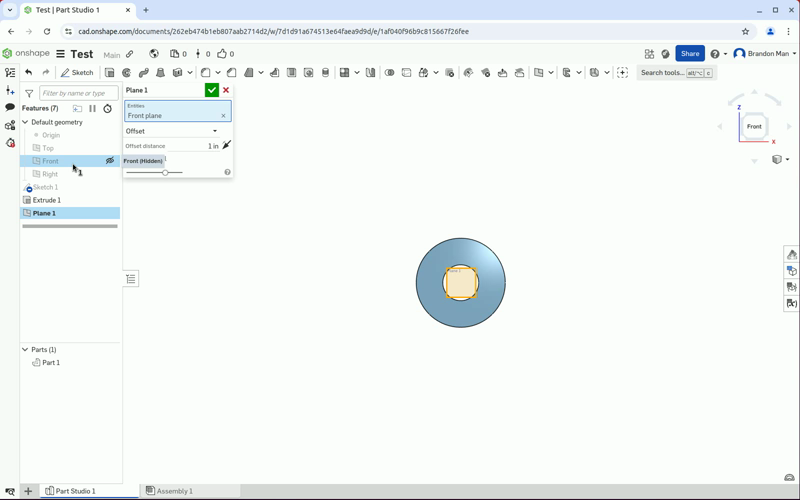
key(tab, 2)
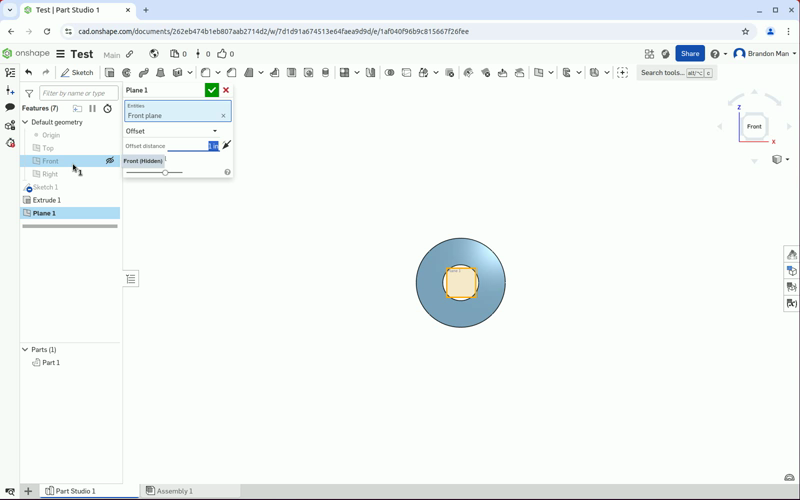
text(3.605)
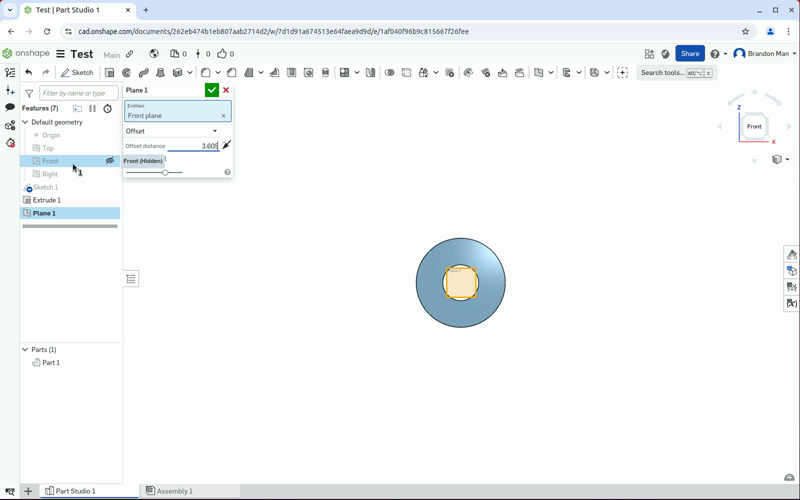
key(enter, 2)
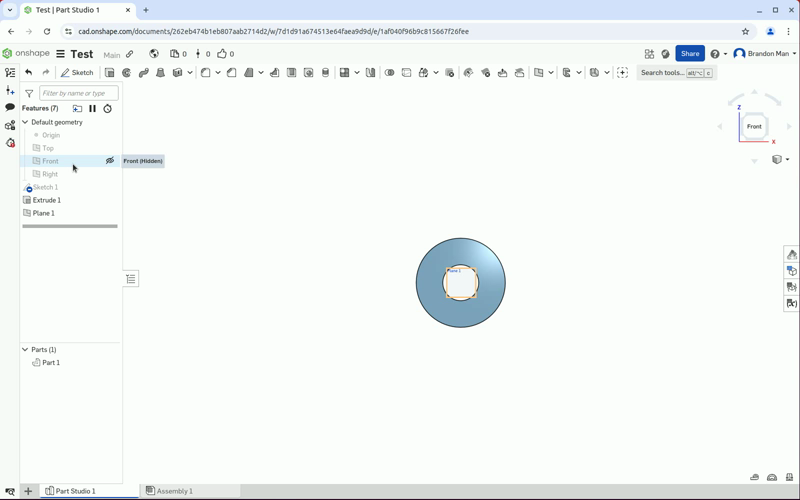
key(shift+s)
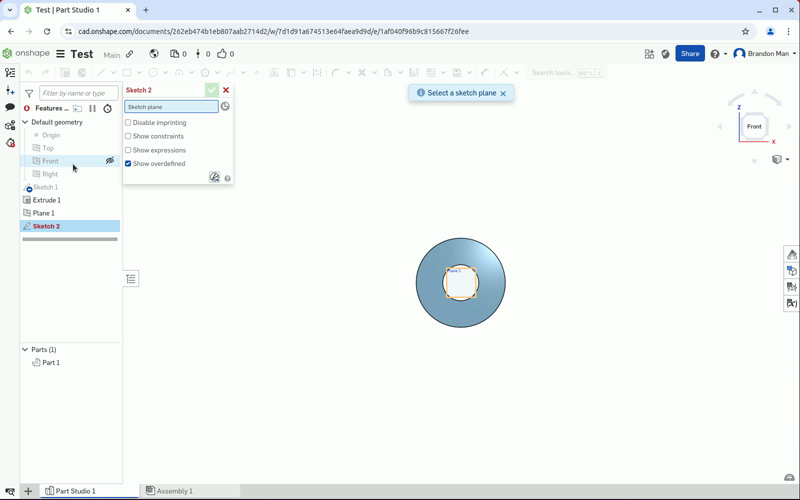
mouse_move(73, 215)
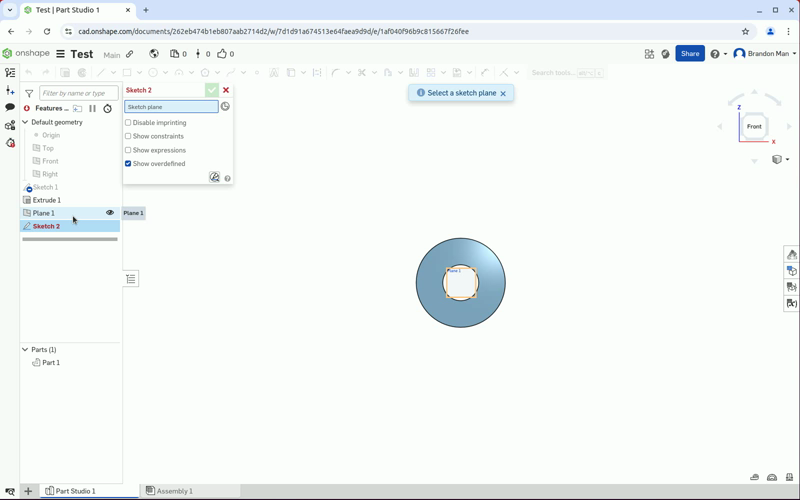
click(73, 215)
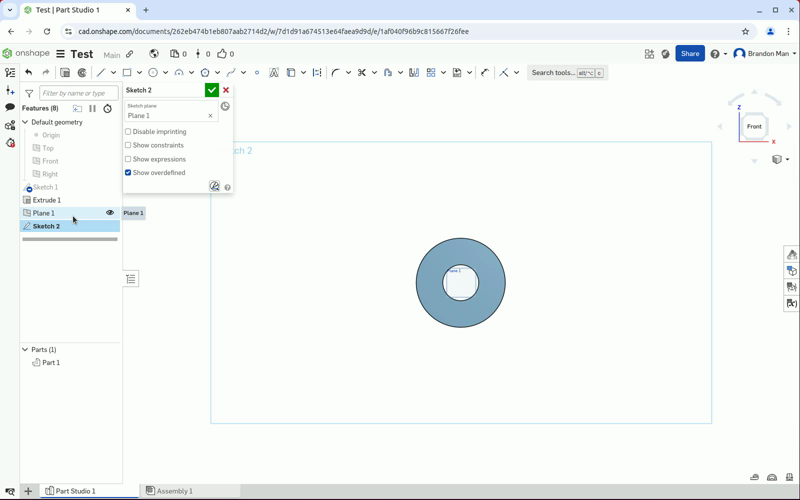
mouse_move(73, 352)
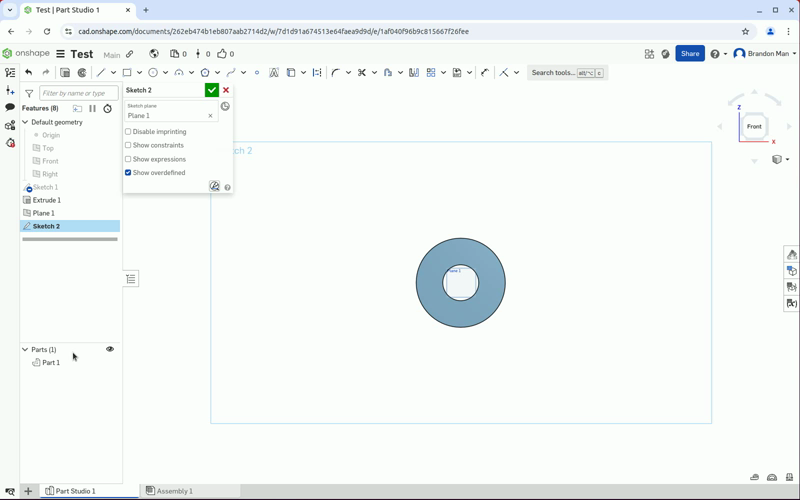
key(y)
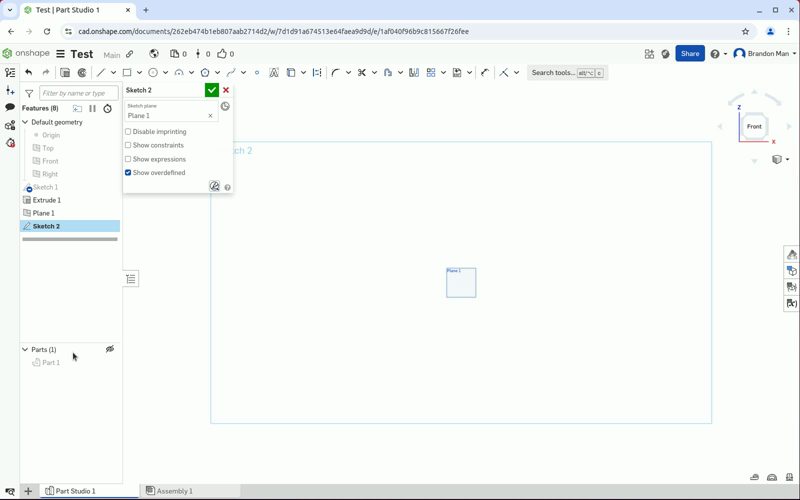
key(c)
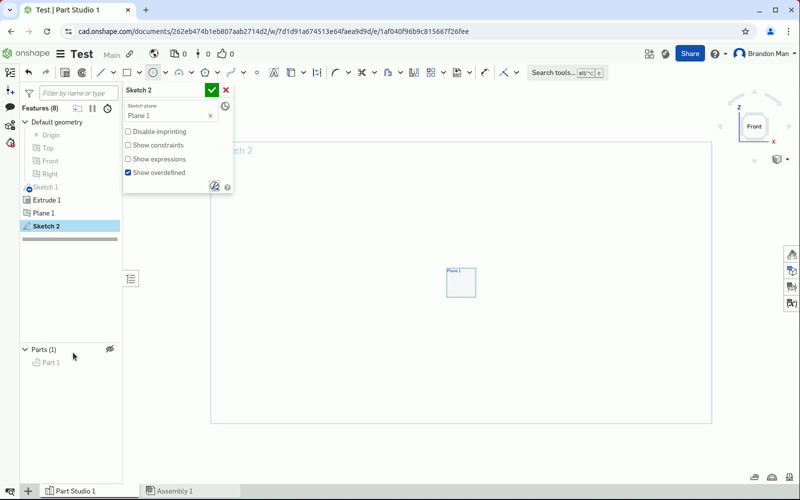
key_down(shift)
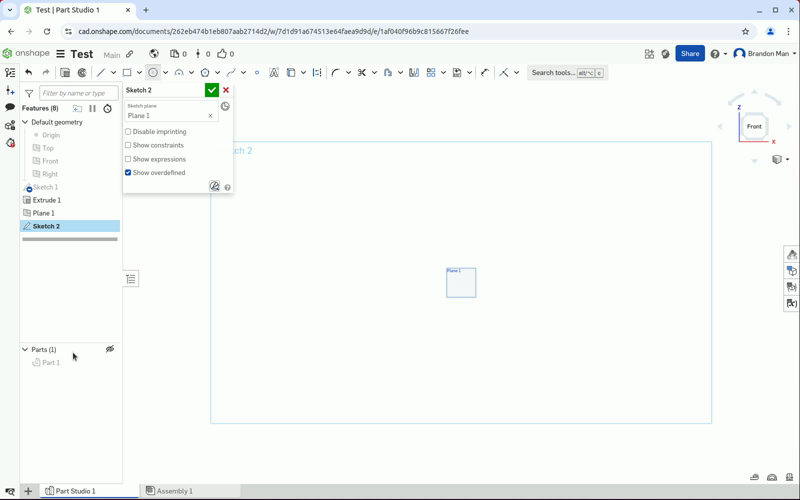
mouse_move(460, 282)
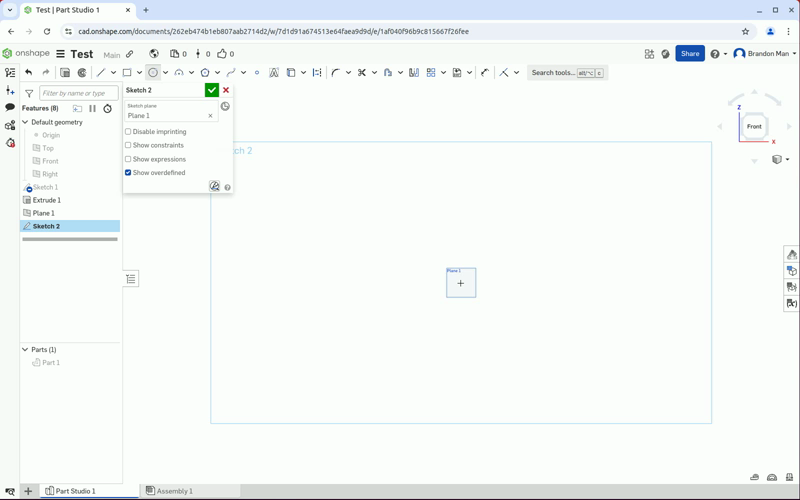
click(460, 282)
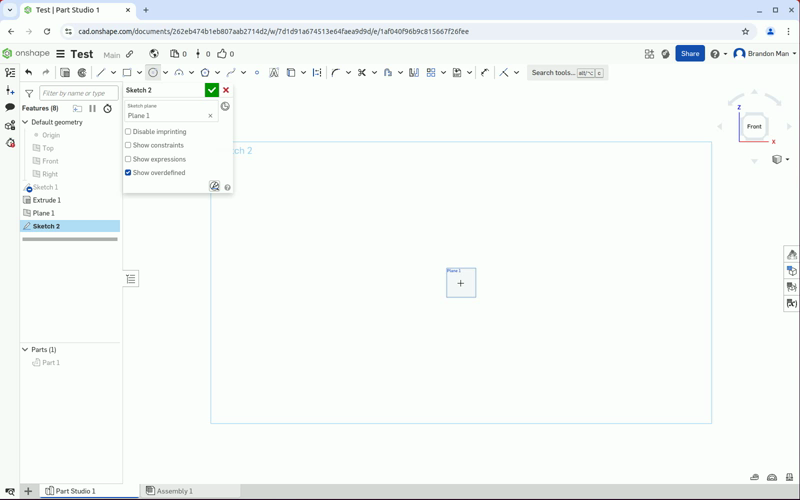
key_up(shift)
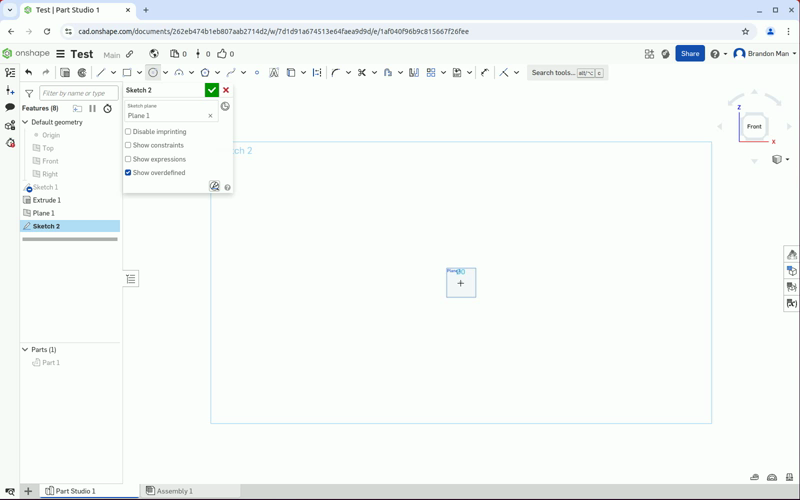
mouse_move(492, 282)
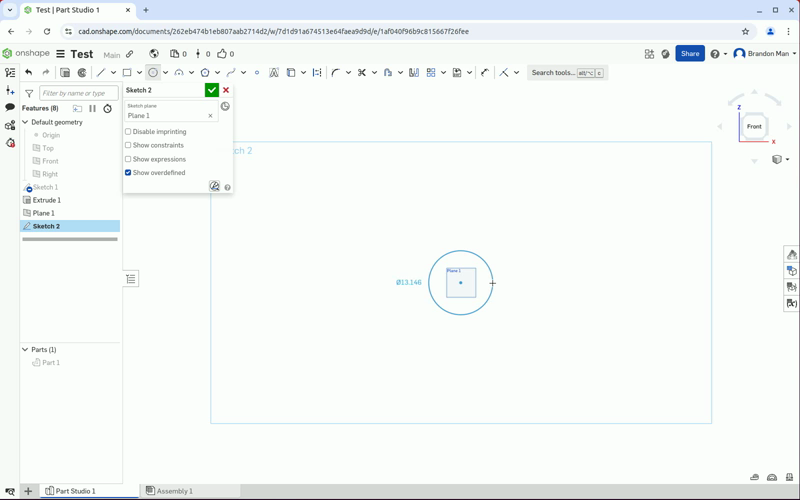
click(492, 282)
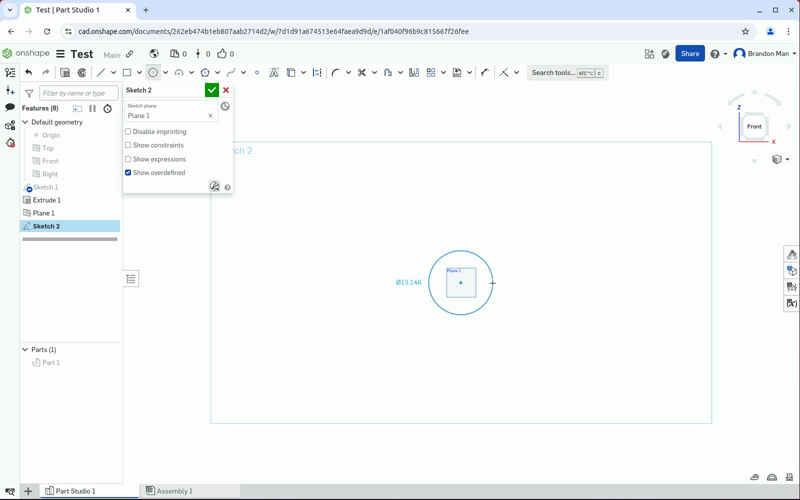
key(esc)
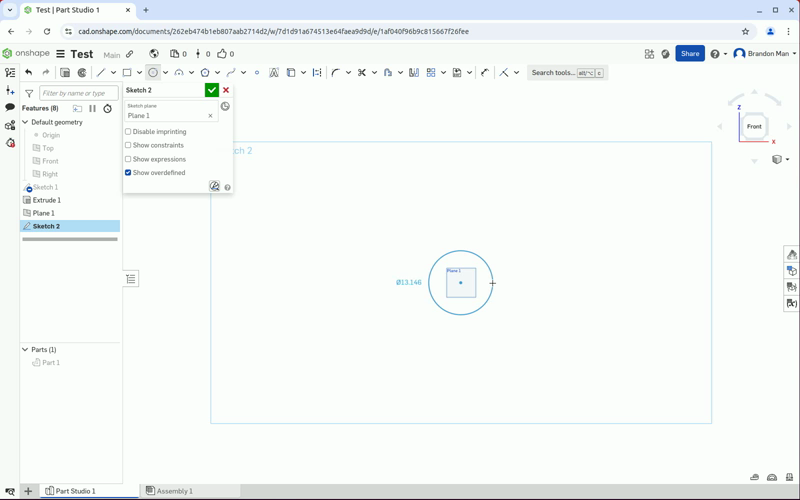
key(c)
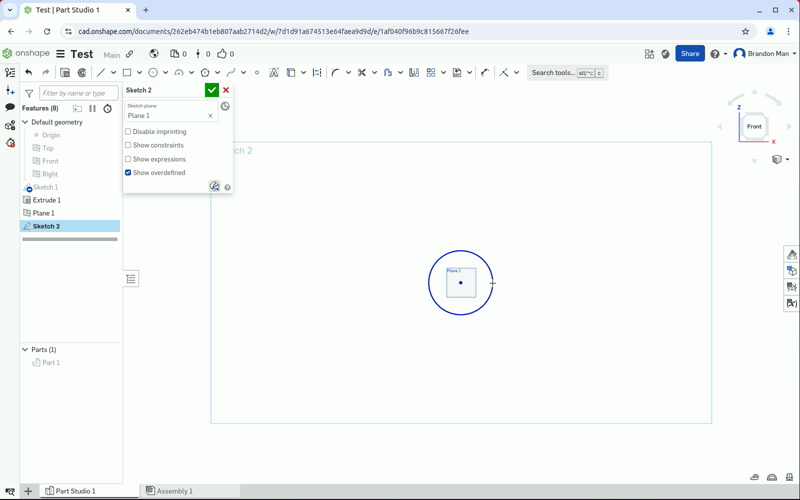
key_down(shift)
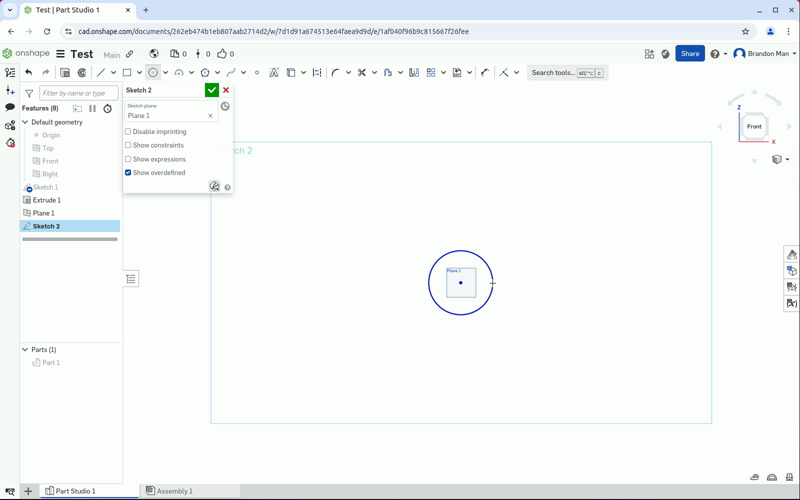
mouse_move(460, 282)
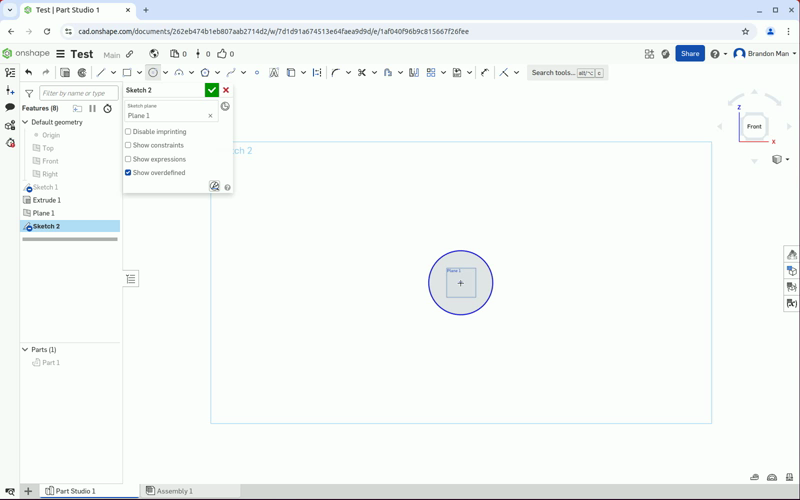
click(460, 282)
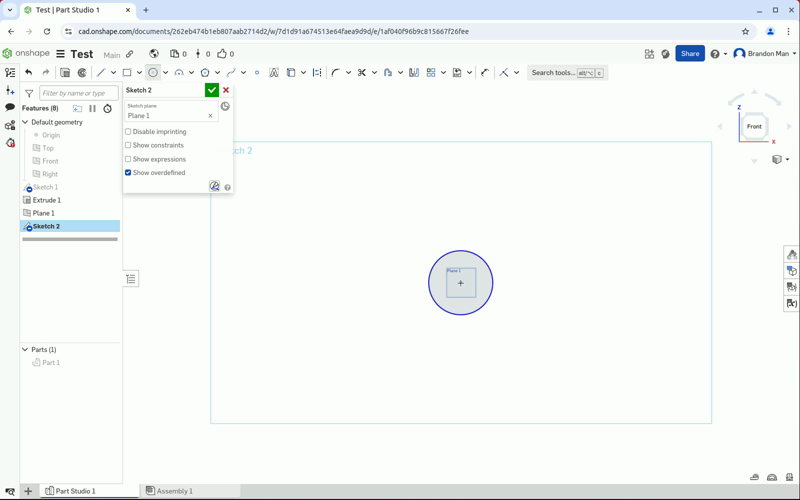
key_up(shift)
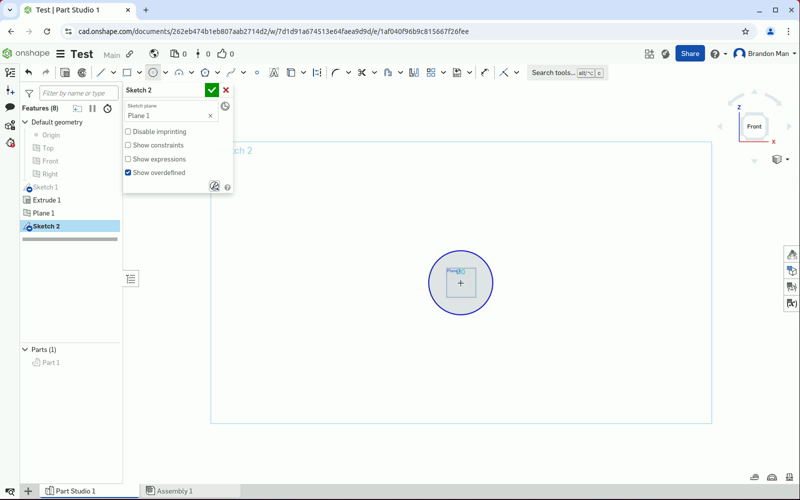
mouse_move(478, 282)
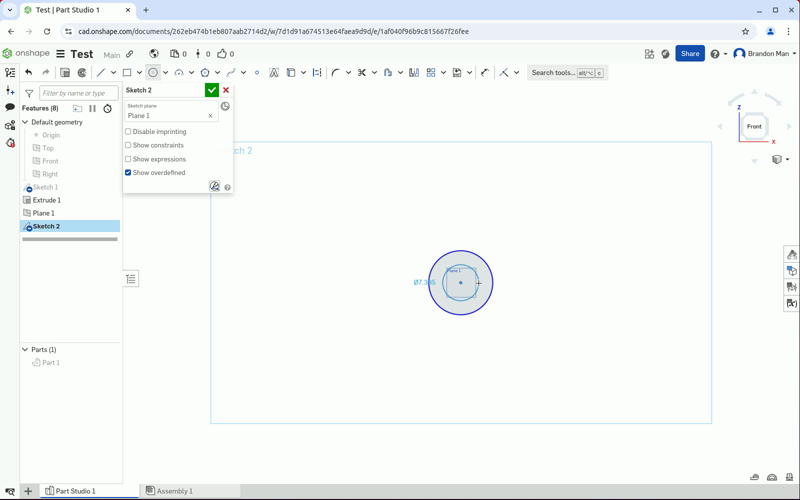
click(478, 282)
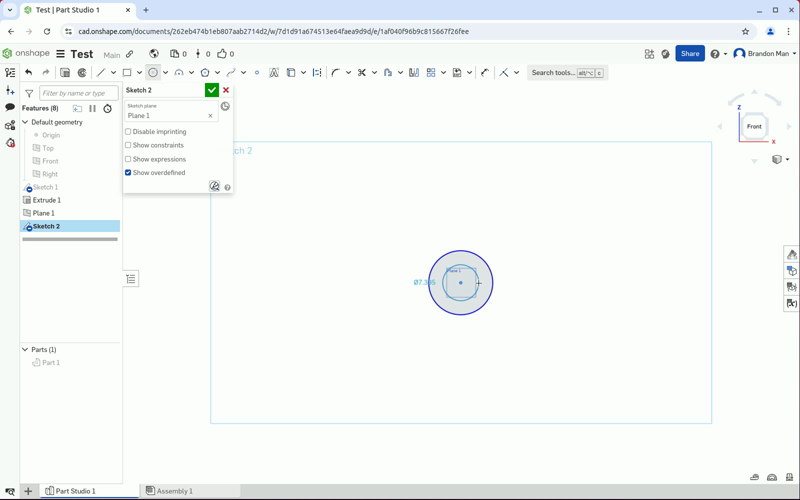
key(esc)
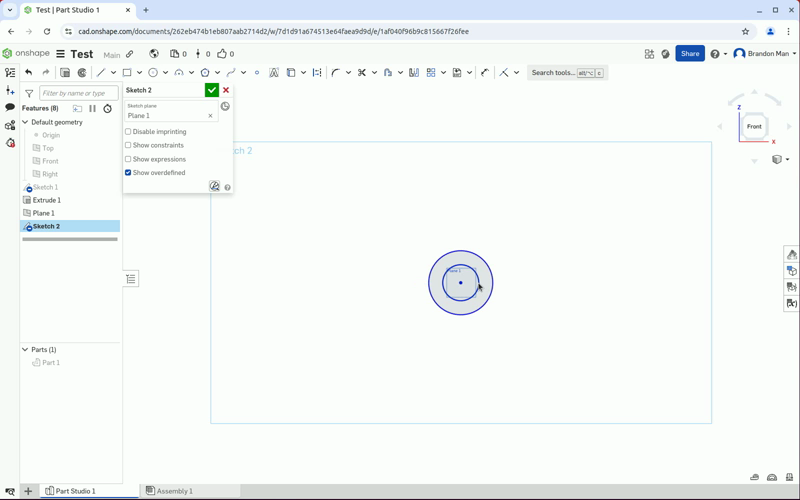
mouse_move(435, 274)
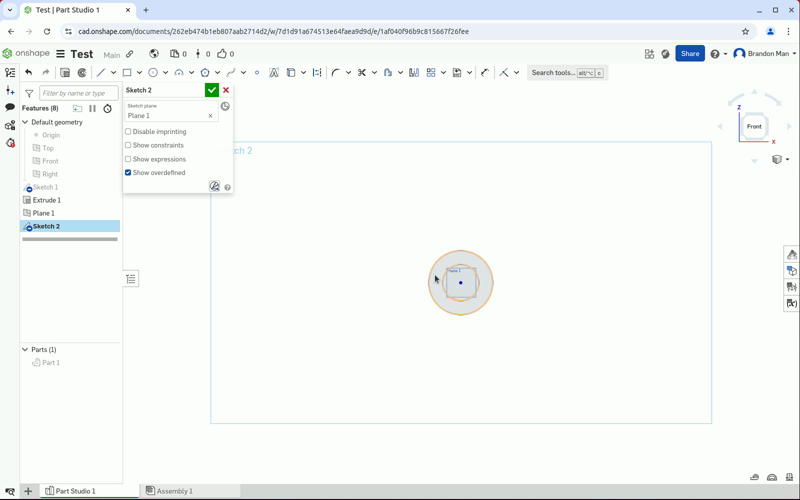
click(435, 274)
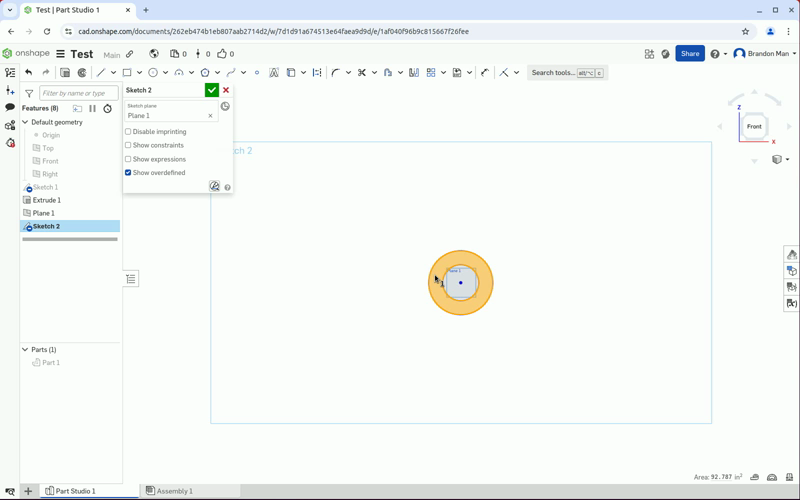
mouse_move(73, 352)
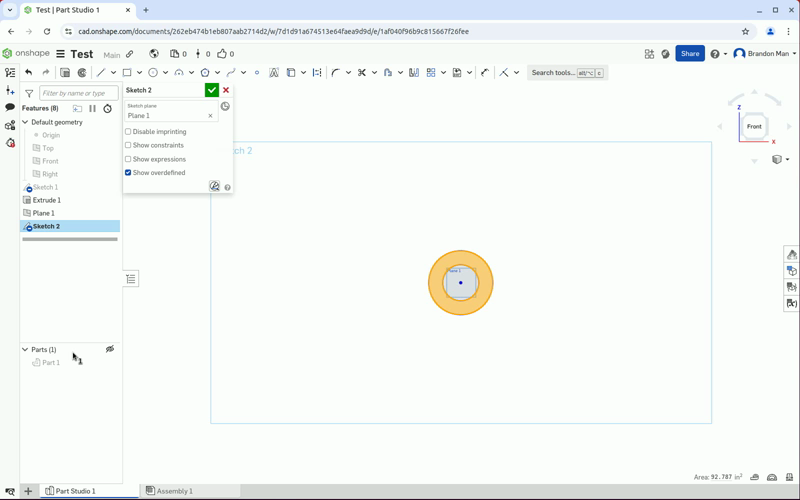
key(shift+y)
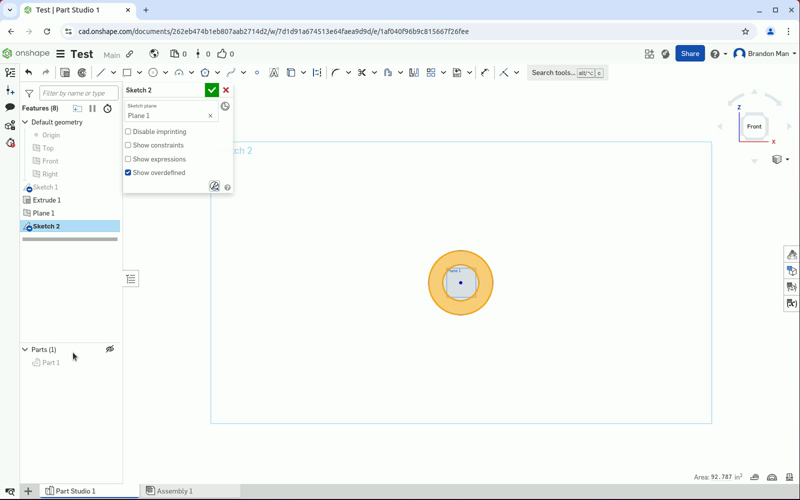
key(shift+e)
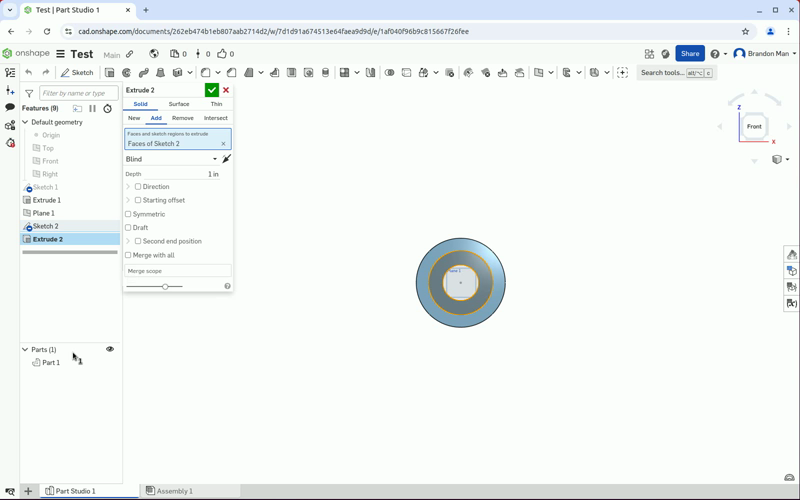
mouse_move(143, 106)
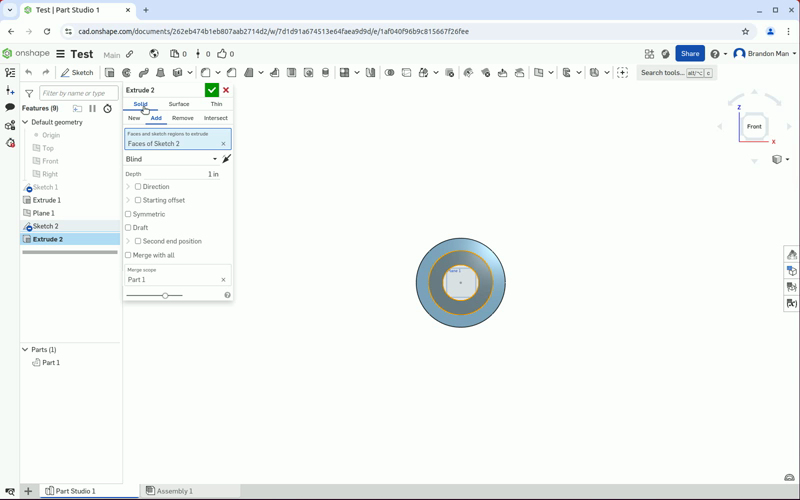
click(143, 106)
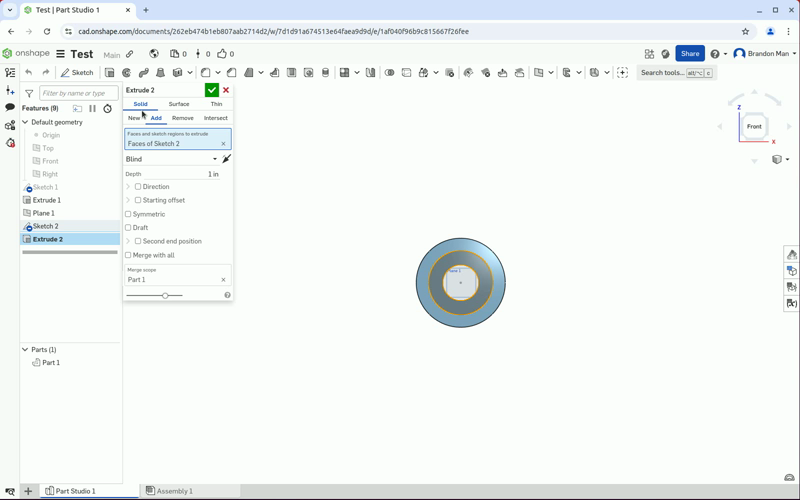
mouse_move(137, 120)
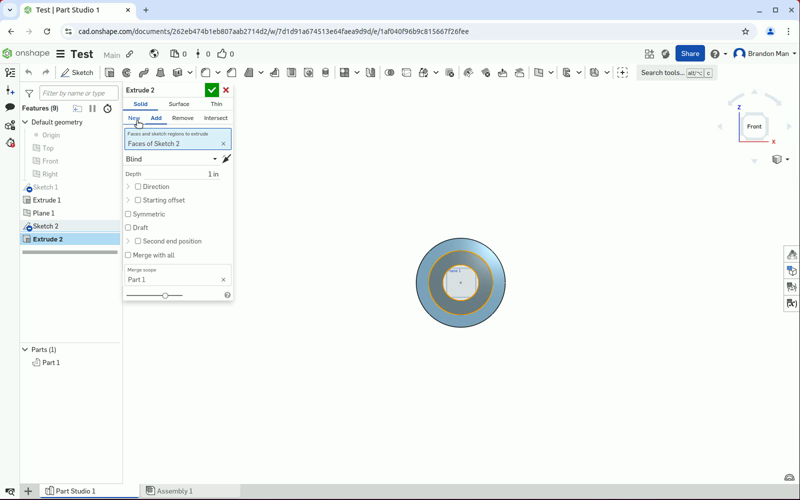
click(137, 120)
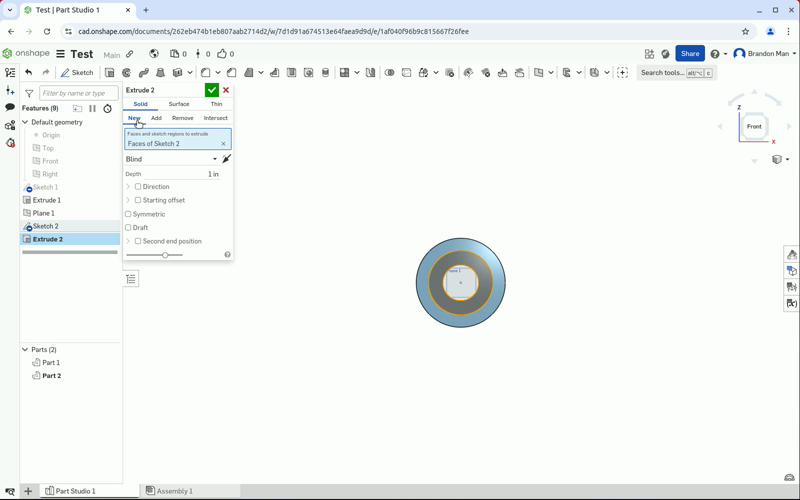
key(tab, 4)
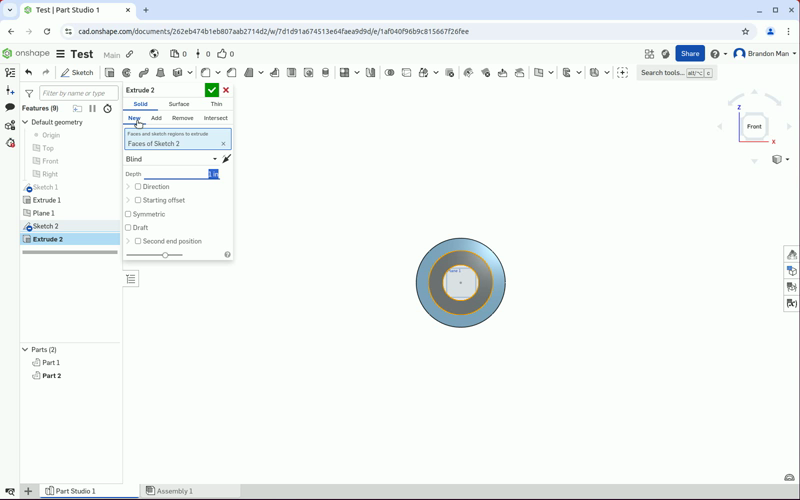
text(1.204)
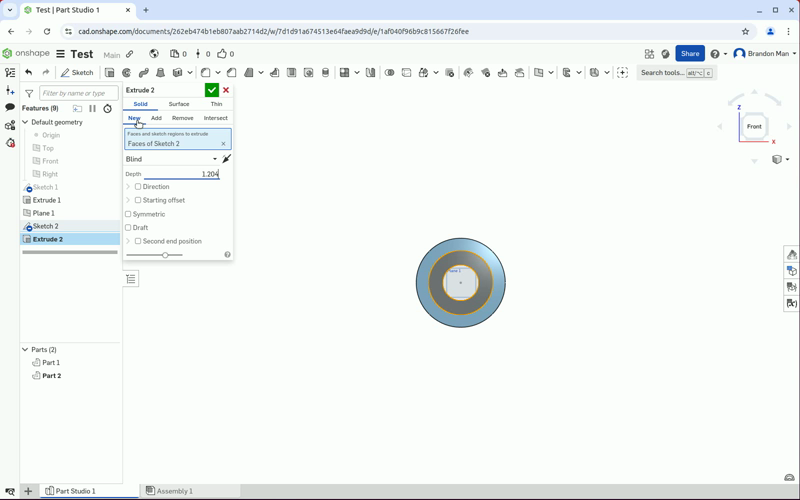
key(enter)
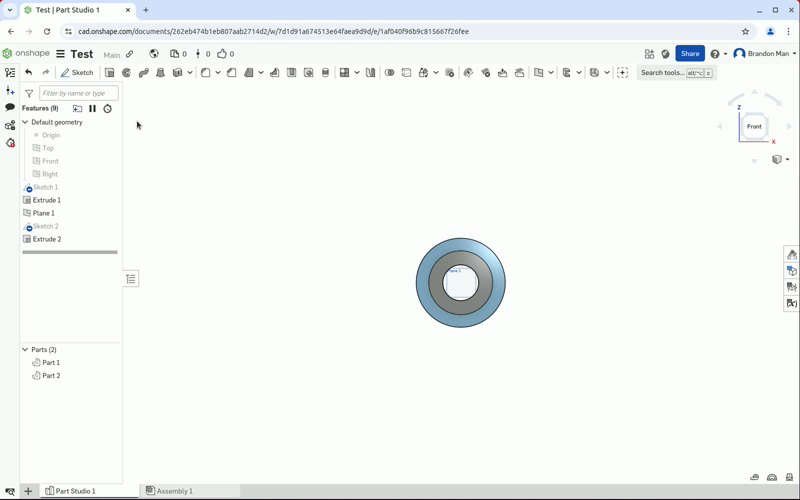
key(shift+h)
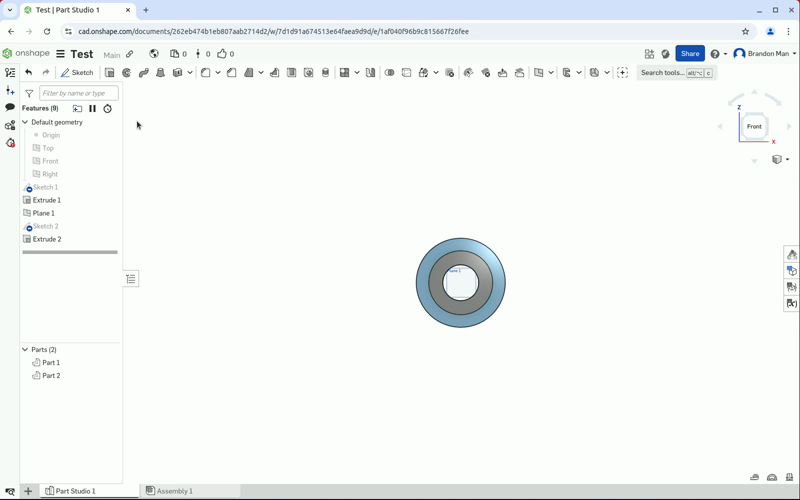
key(shift+h)
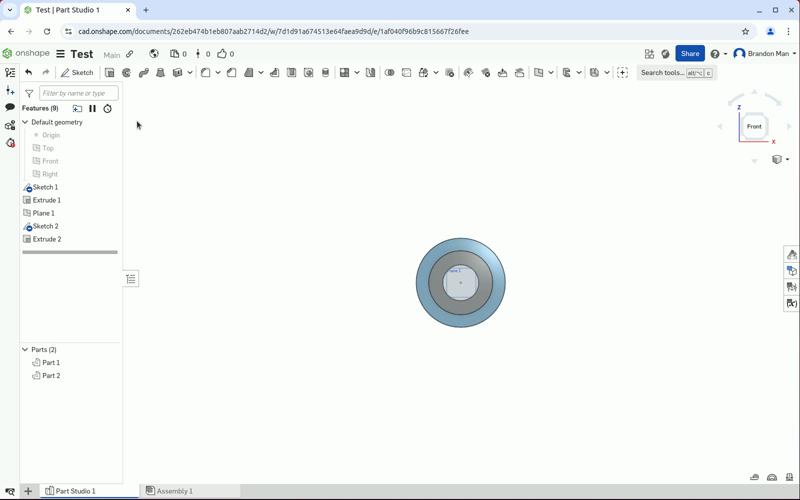
key(shift+7)
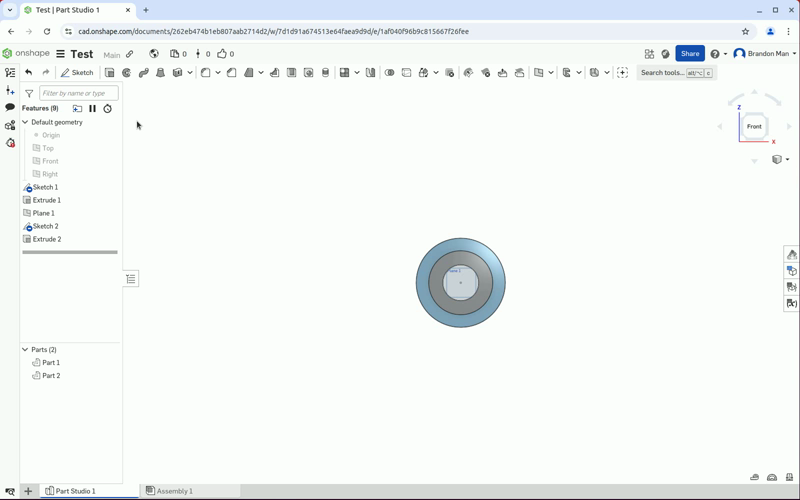
key(left, 2)
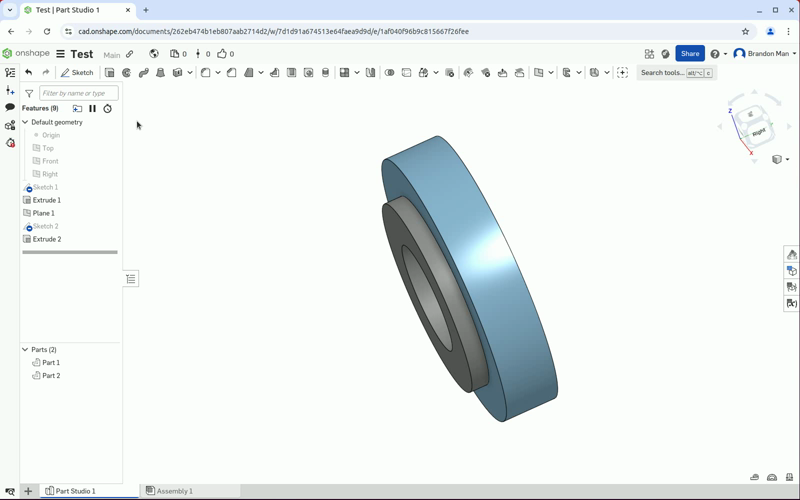
key(down, 2)
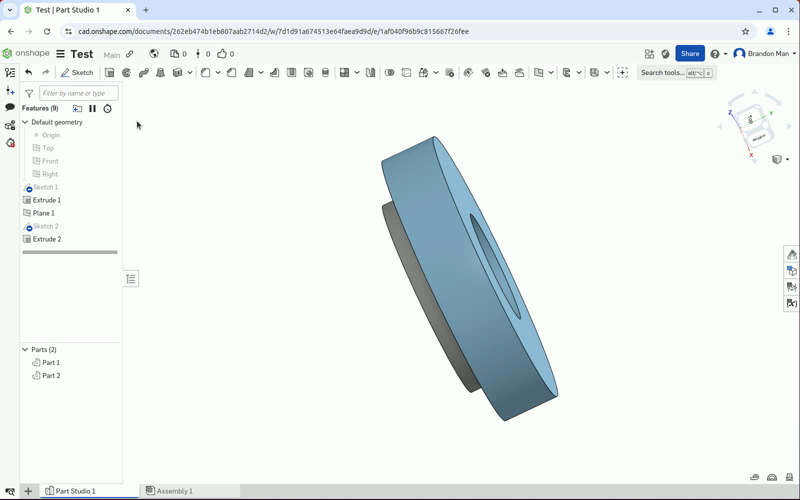
key(up, 2)
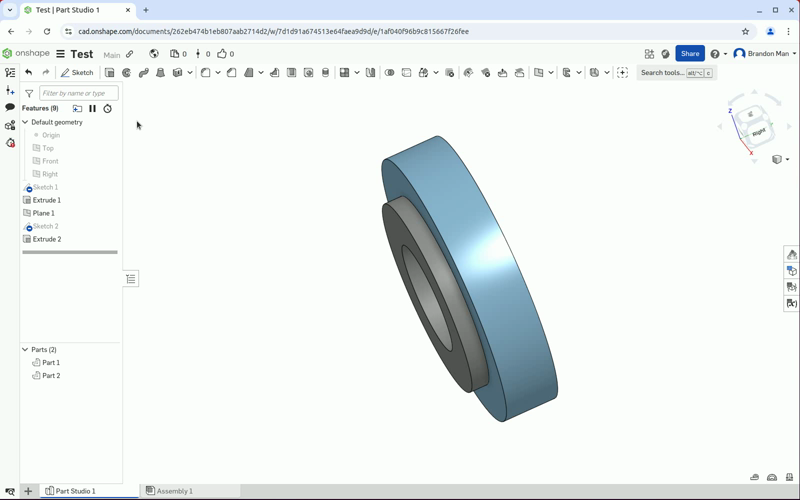
key(right, 2)
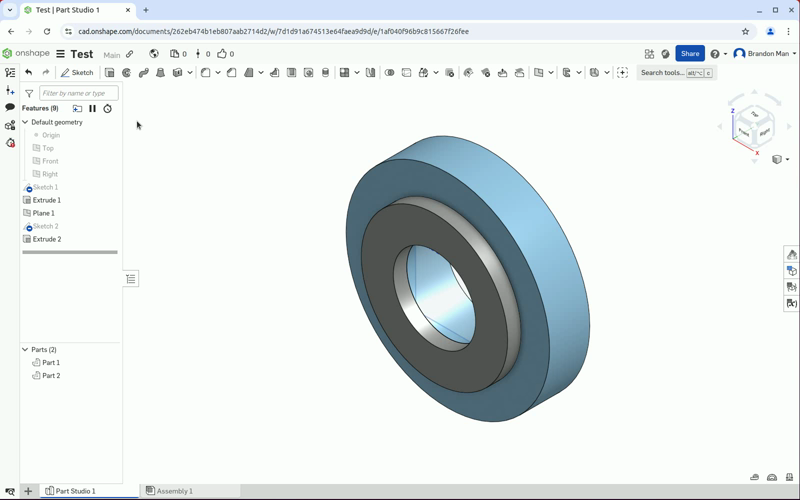
mouse_move(73, 189)
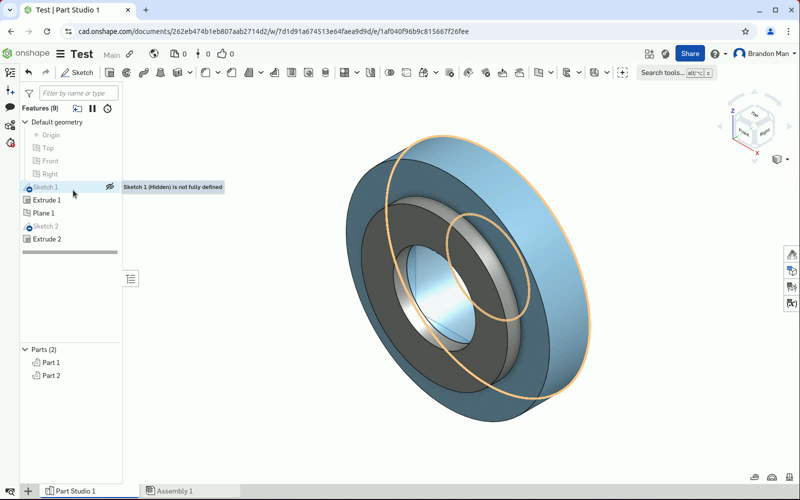
click(73, 189)